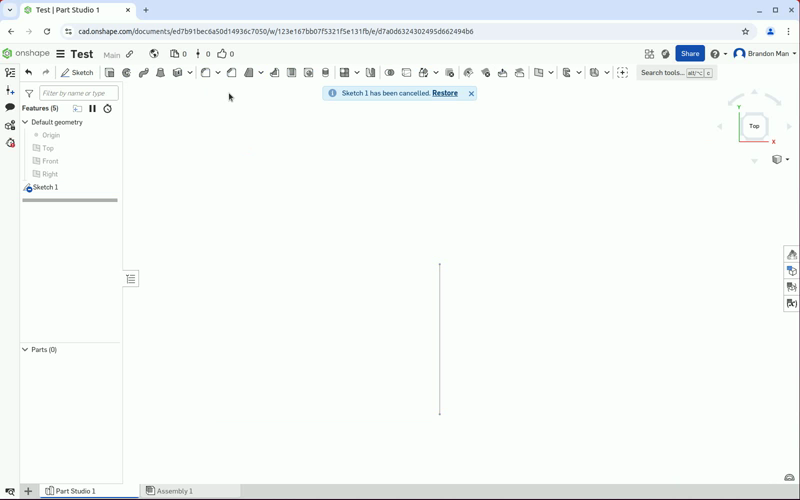
key(shift+h)
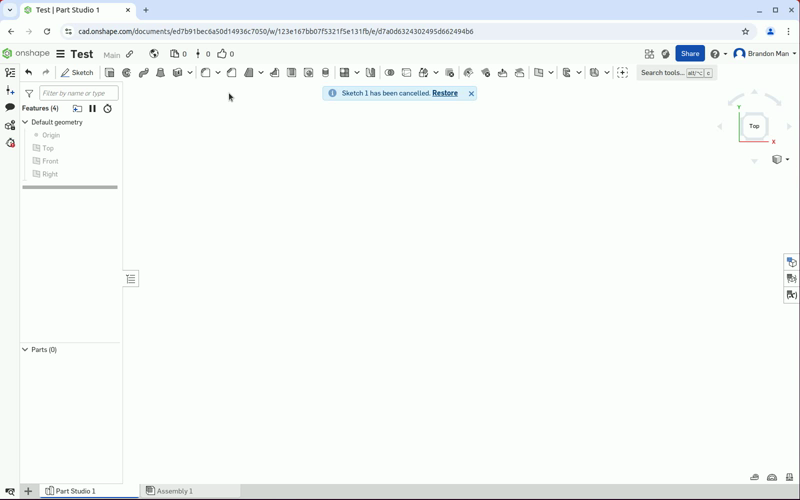
mouse_move(73, 352)
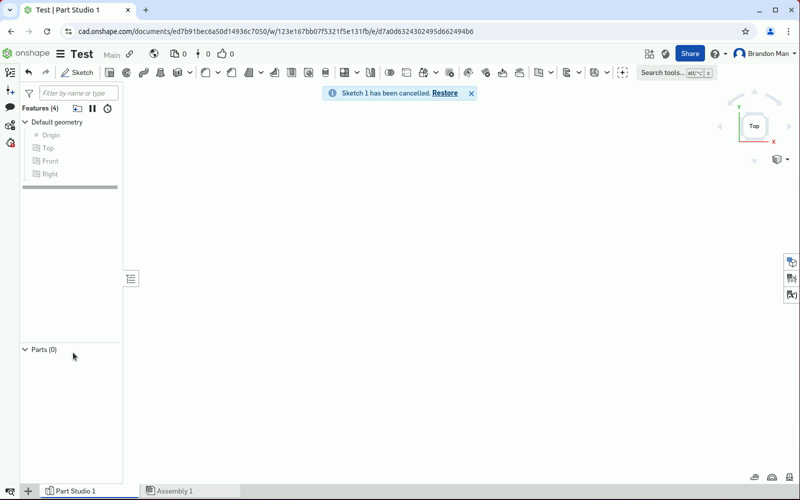
key(y)
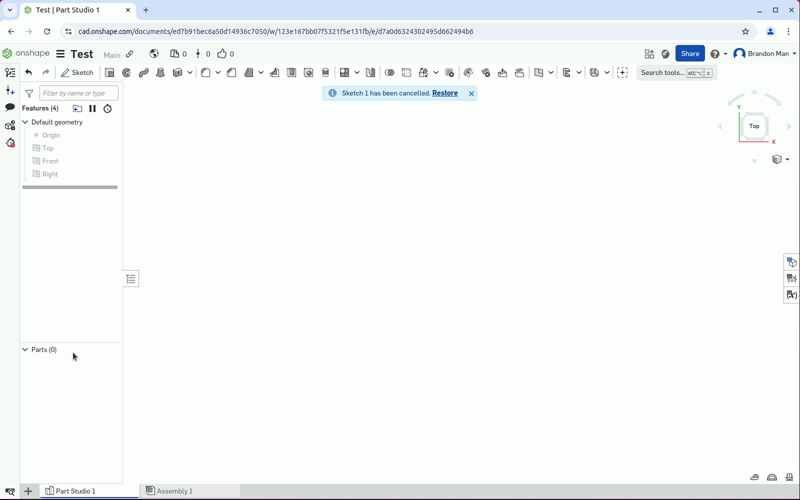
key(shift+p)
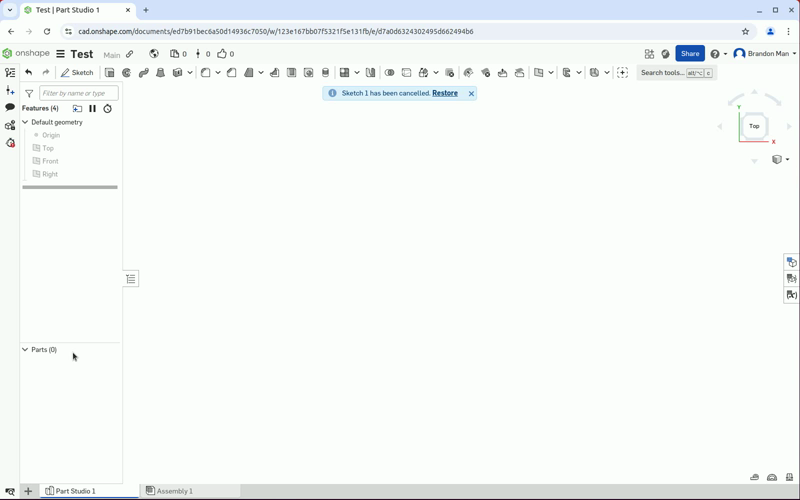
key(space)
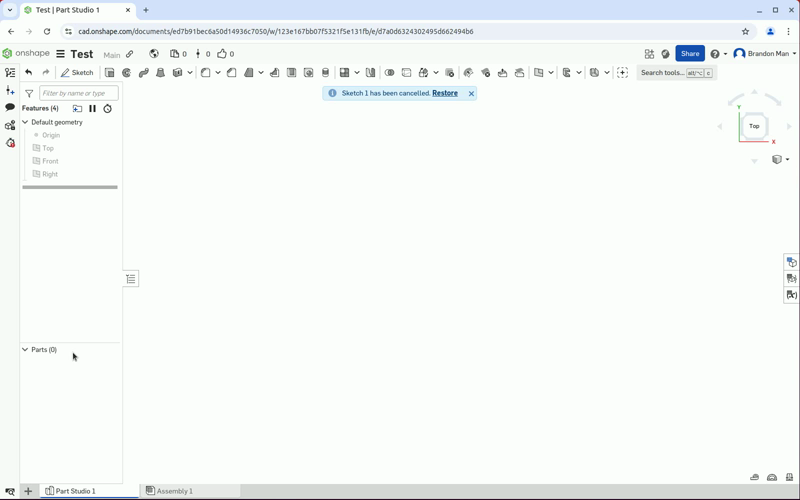
key_down(shift)
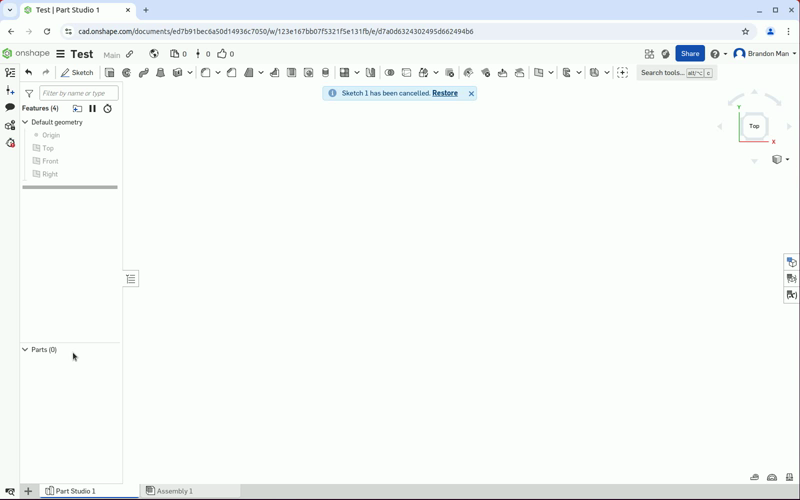
key(up)
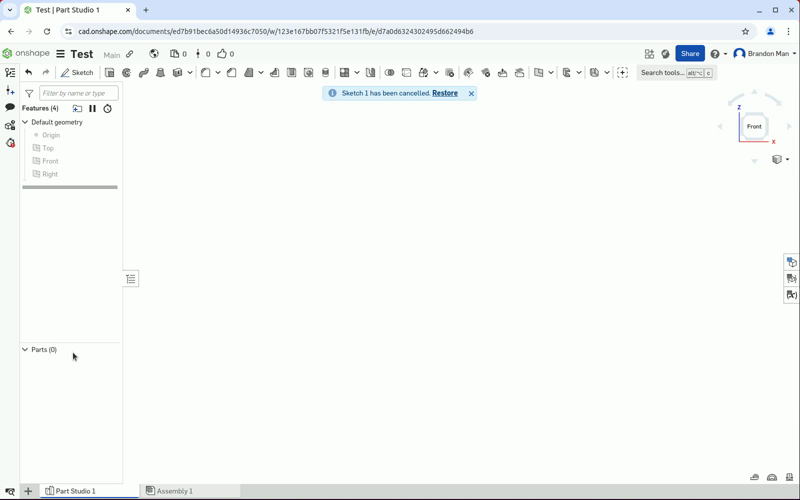
key_up(shift)
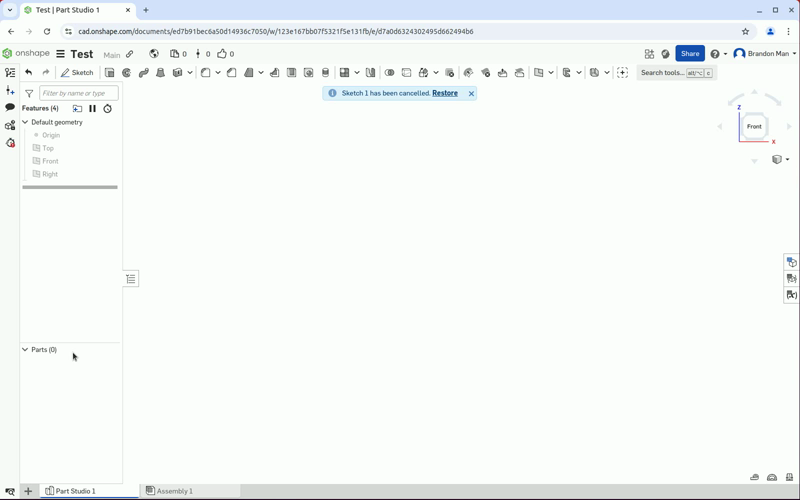
mouse_move(73, 352)
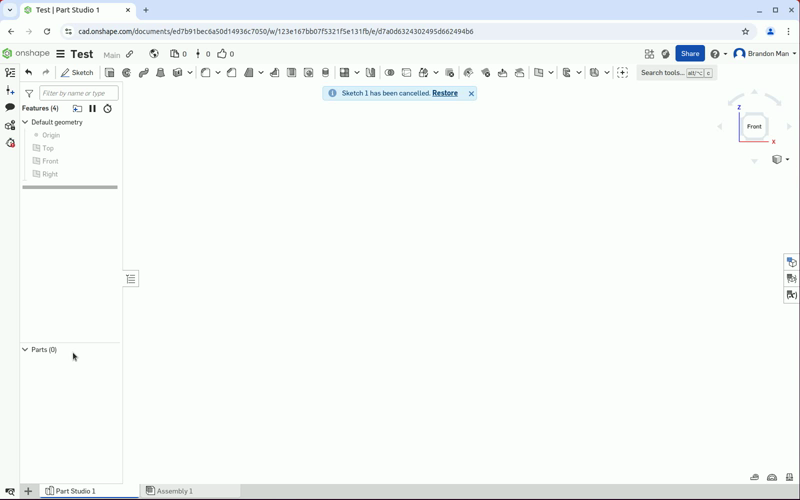
key(shift+y)
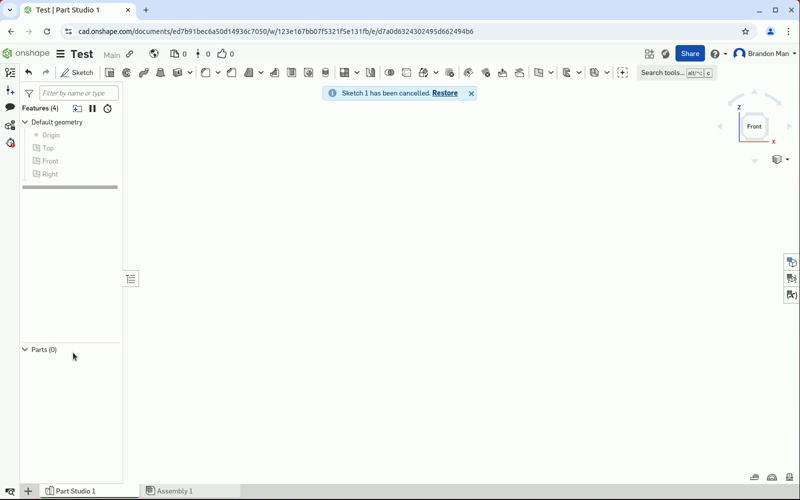
key(shift+s)
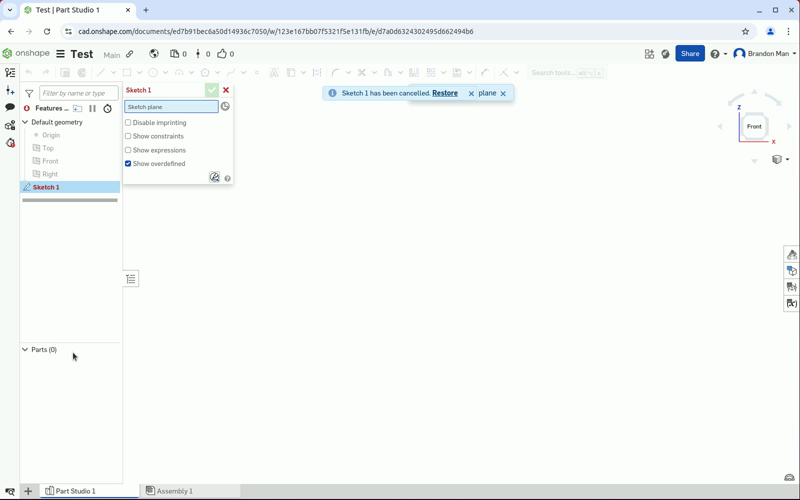
mouse_move(73, 163)
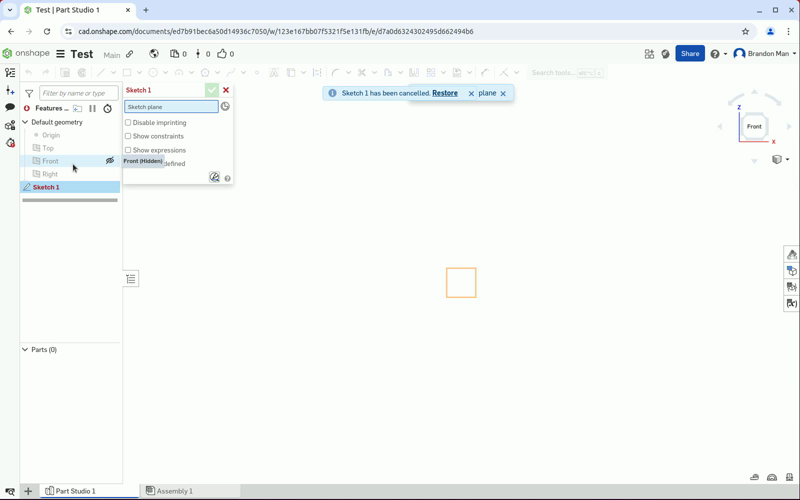
click(73, 163)
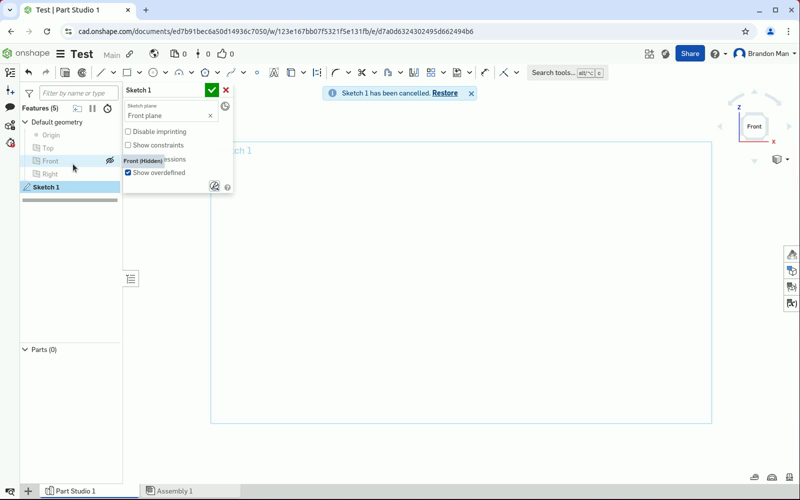
mouse_move(73, 352)
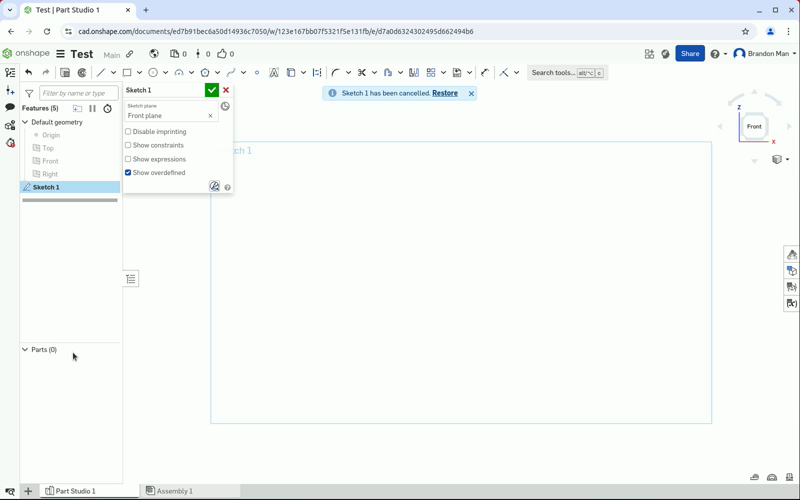
key(y)
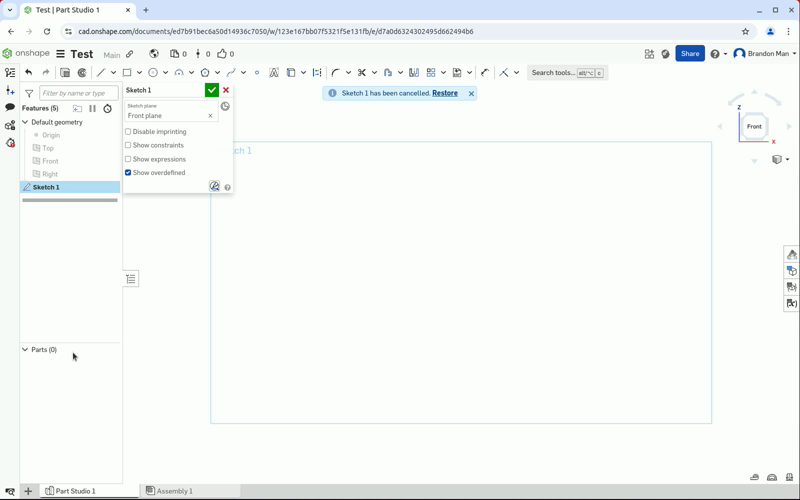
key(l)
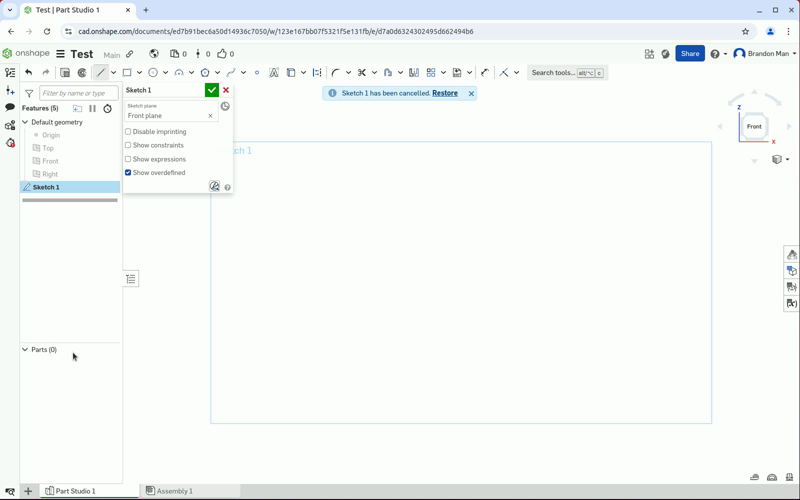
key_down(shift)
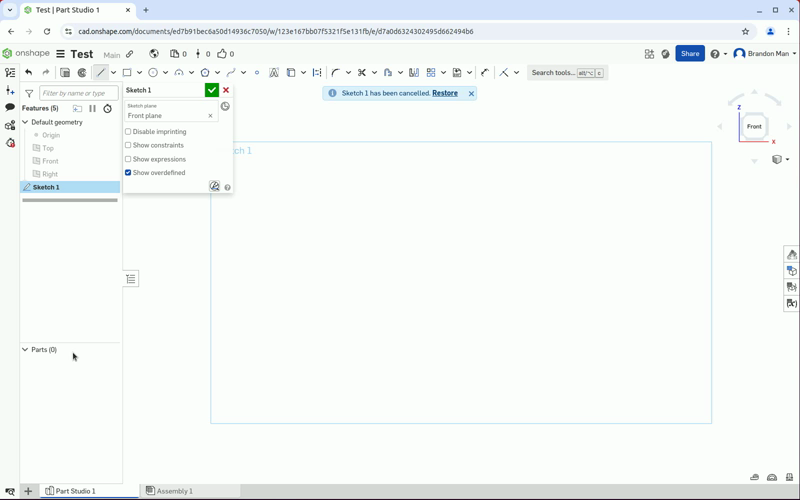
mouse_move(409, 379)
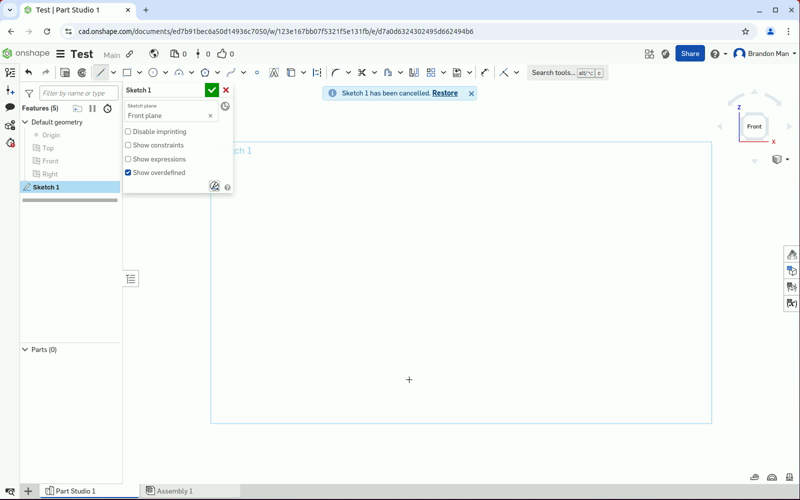
click(409, 379)
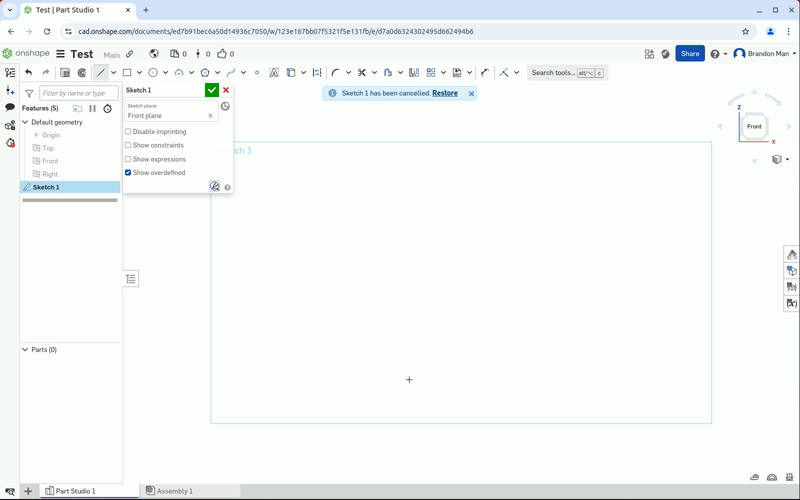
key_up(shift)
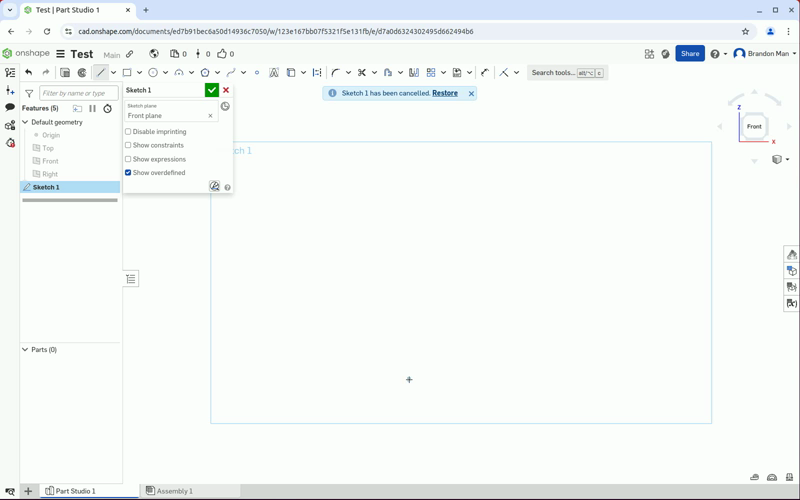
key_down(shift)
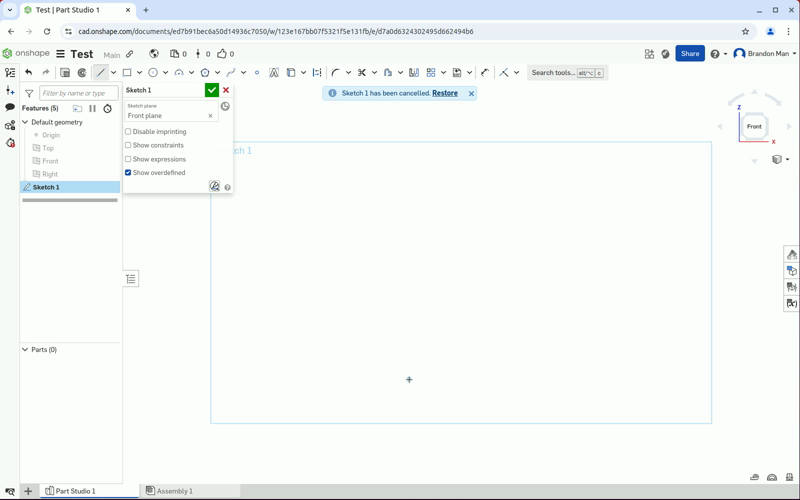
mouse_move(511, 379)
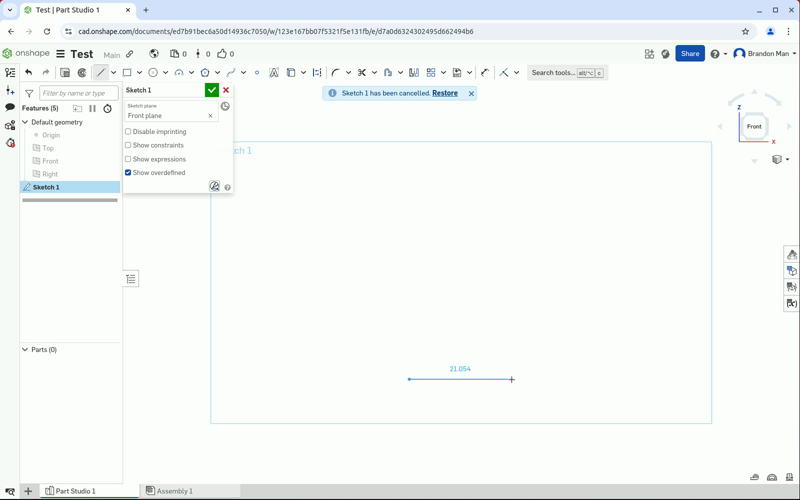
click(511, 379)
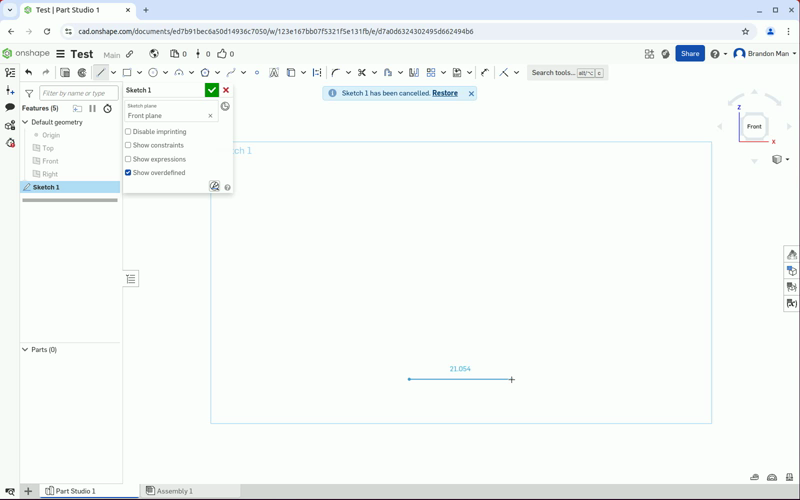
key_up(shift)
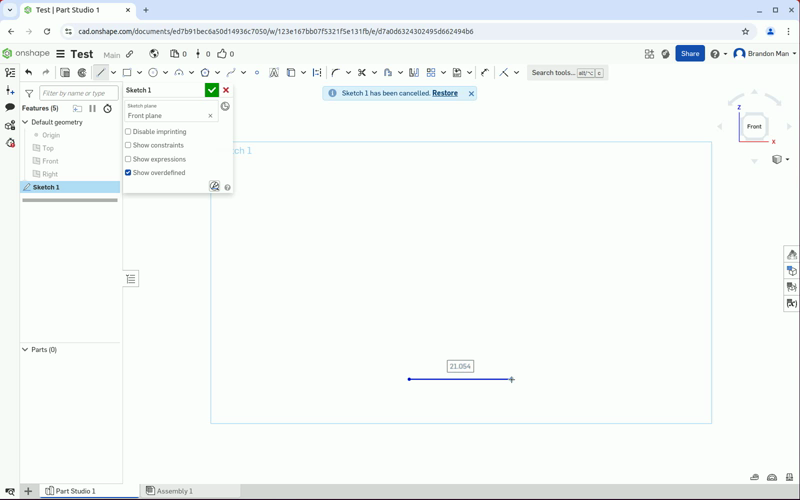
key_down(shift)
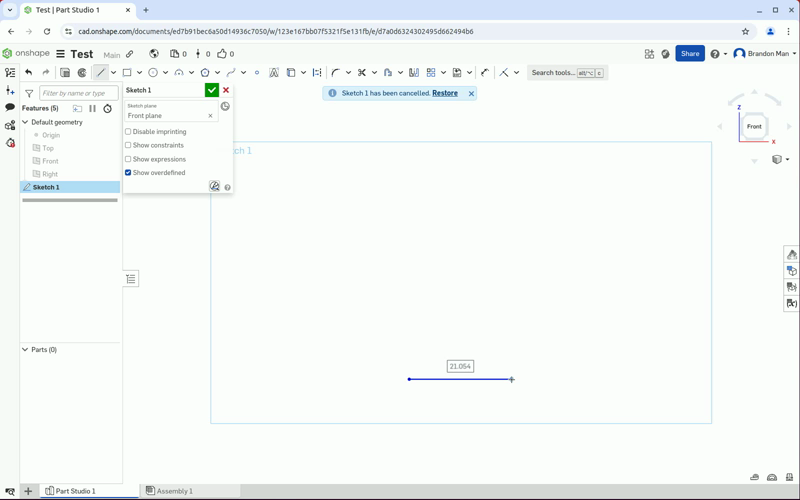
mouse_move(511, 187)
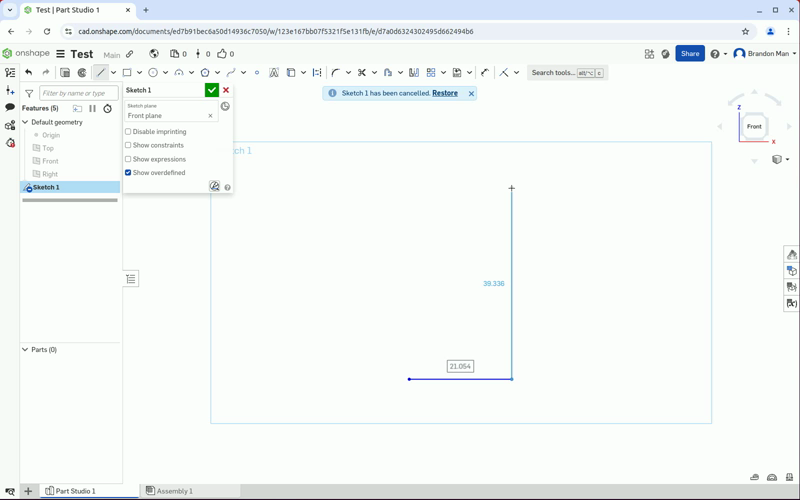
click(511, 187)
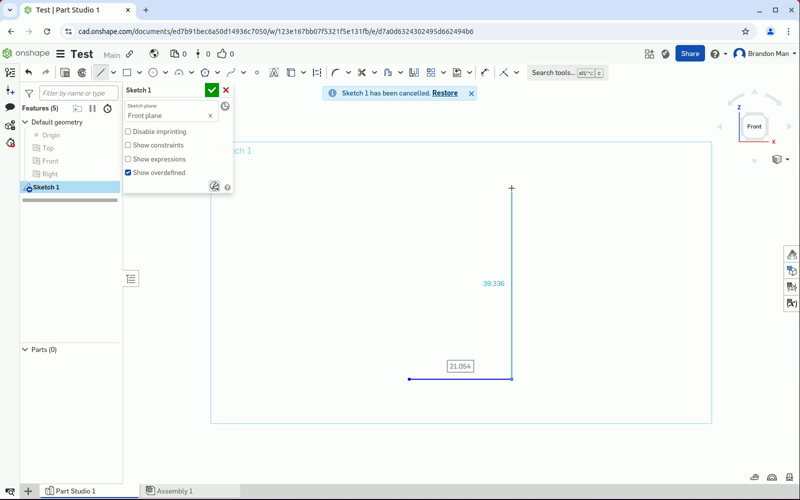
key_up(shift)
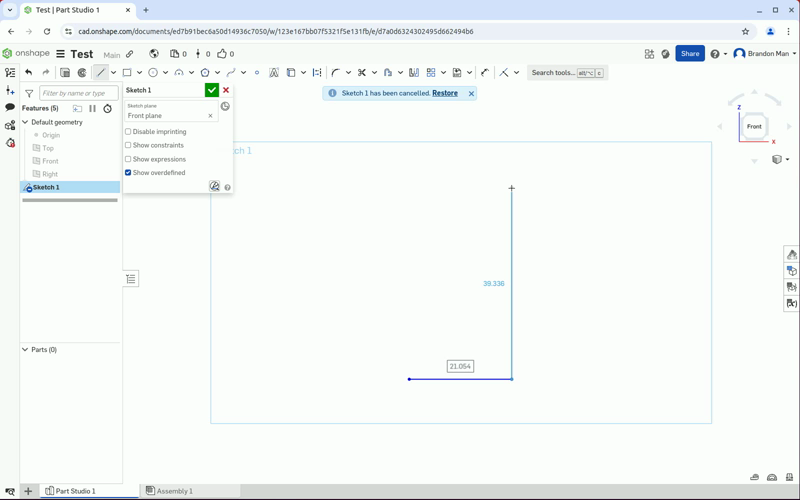
key_down(shift)
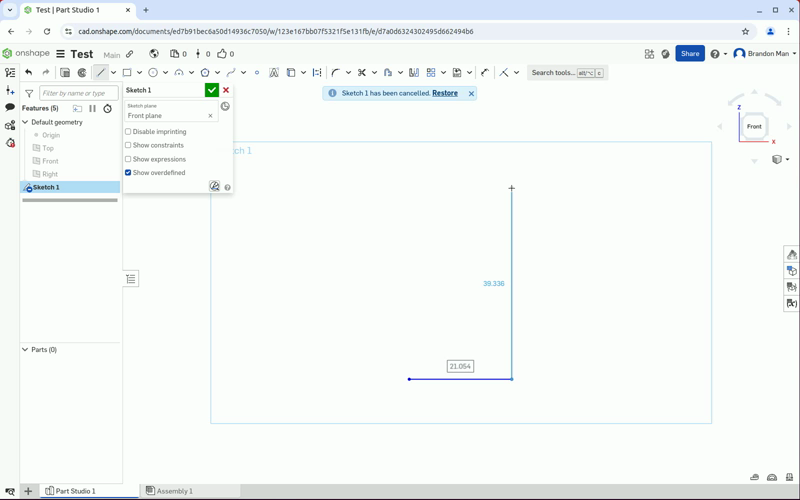
mouse_move(409, 187)
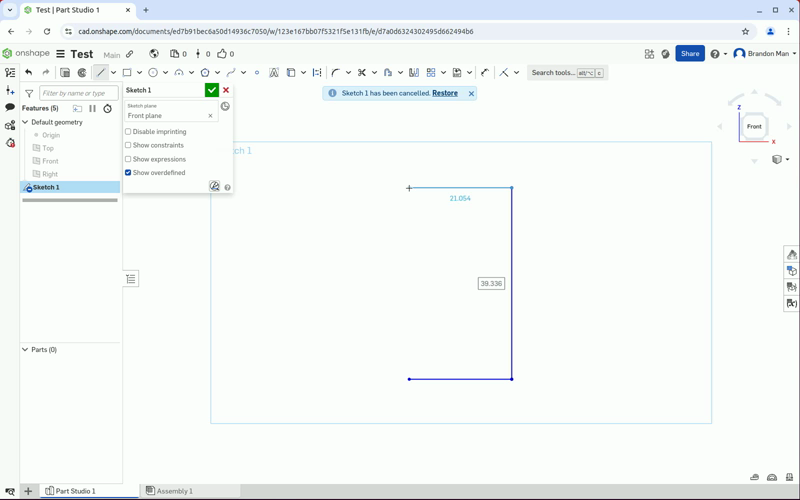
click(409, 187)
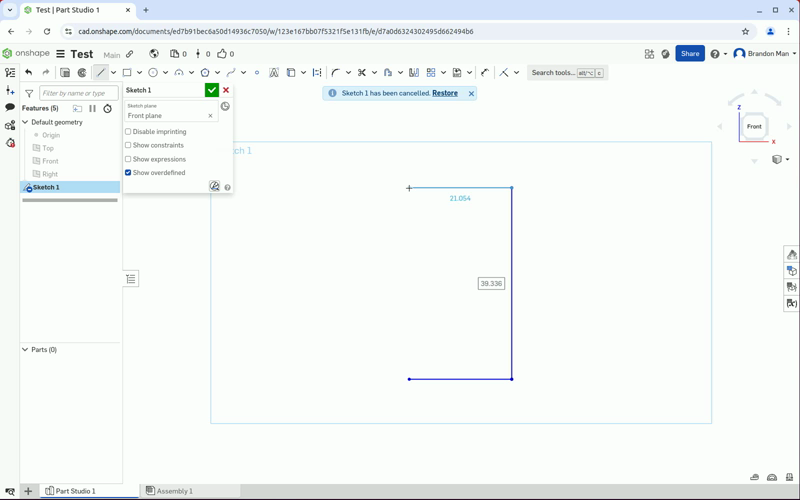
key_up(shift)
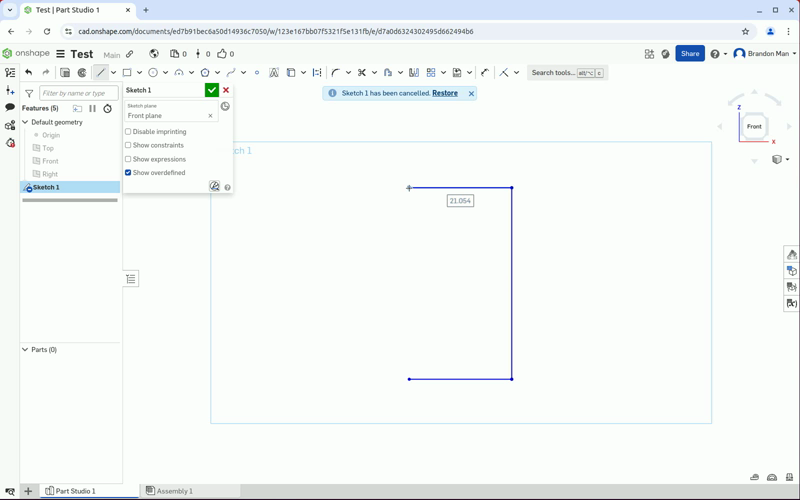
key_down(shift)
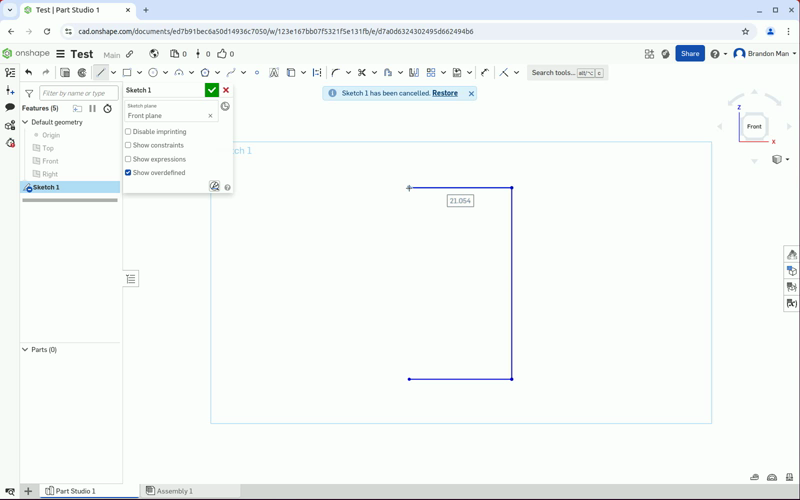
mouse_move(409, 379)
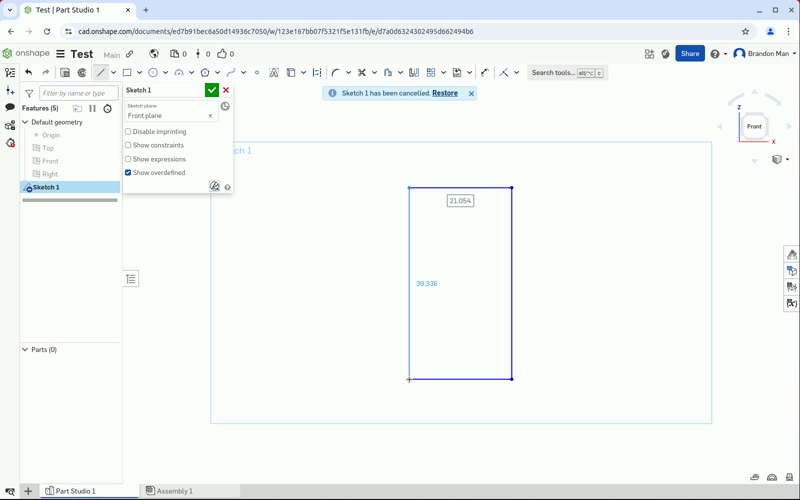
key_up(shift)
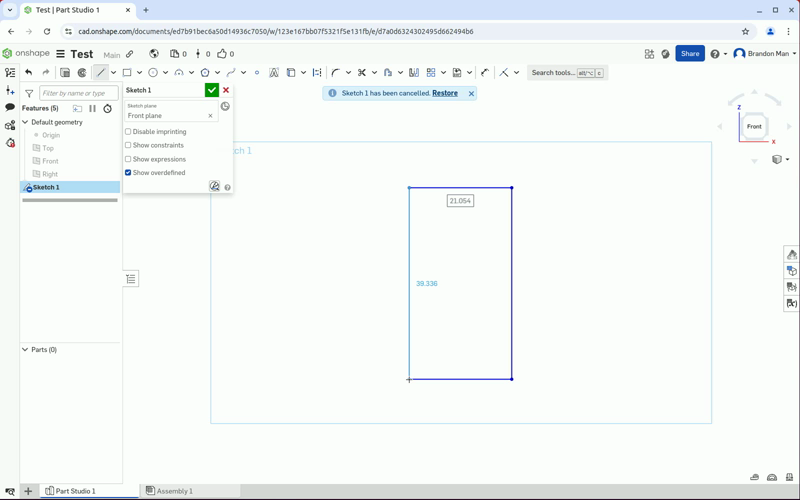
click(409, 379)
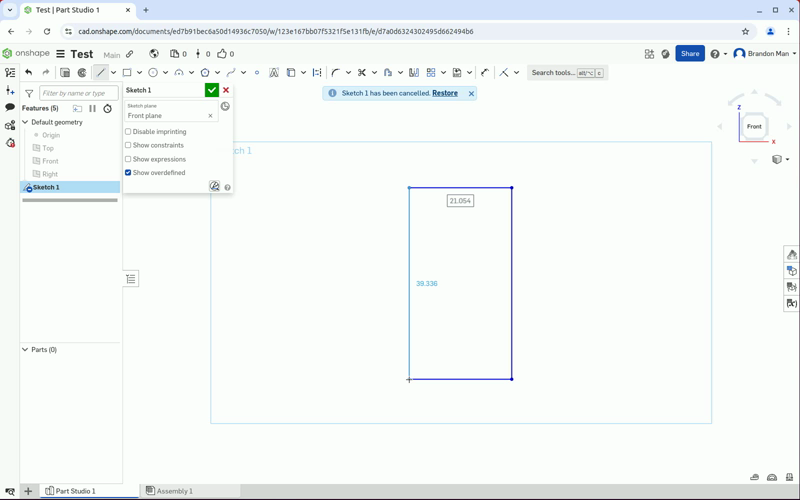
key(esc)
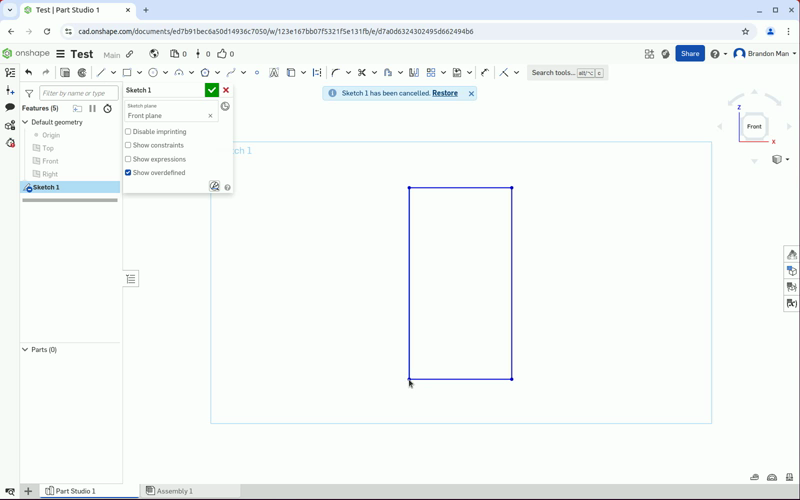
mouse_move(430, 306)
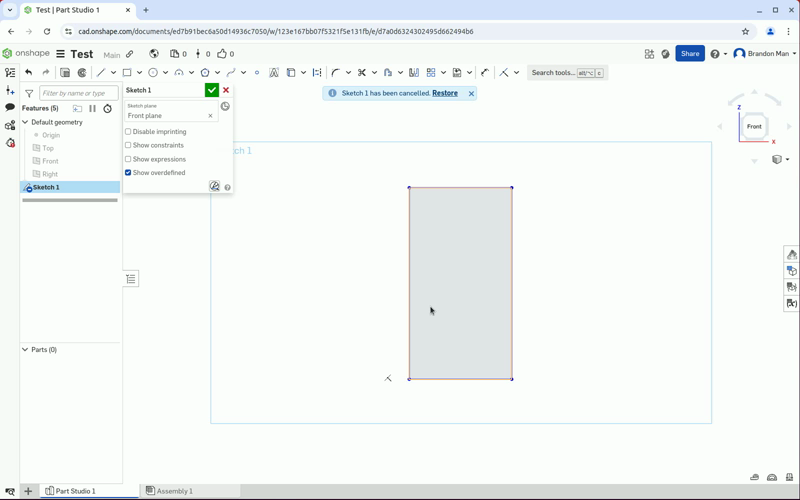
click(430, 306)
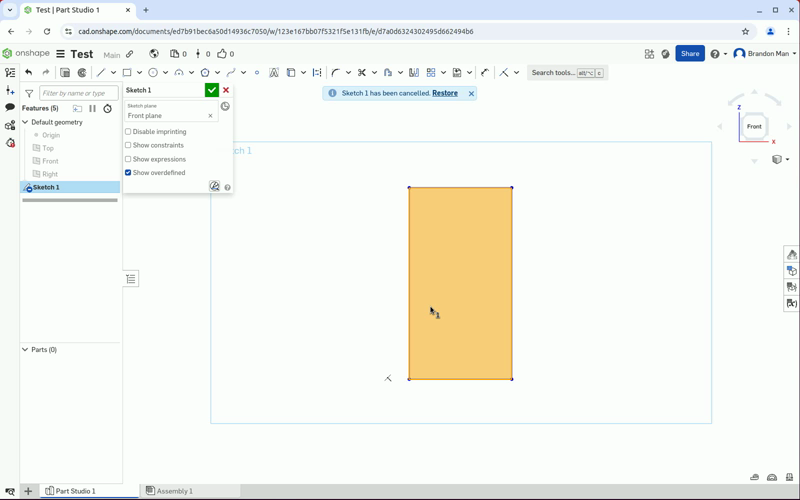
mouse_move(73, 352)
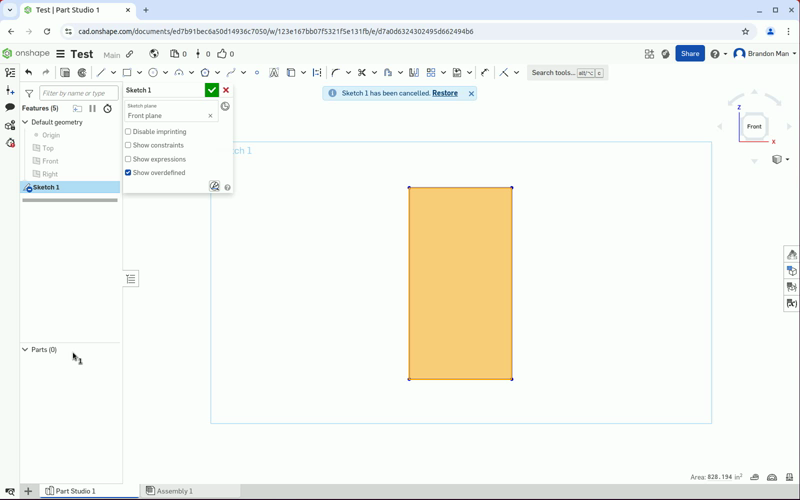
key(shift+y)
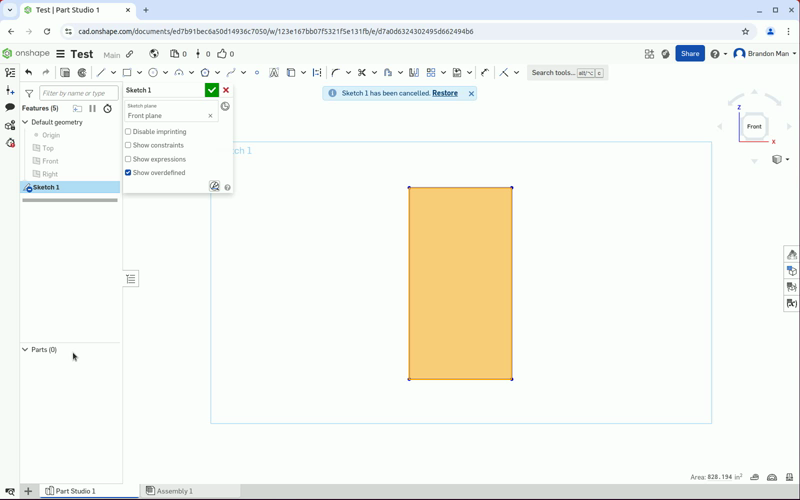
key(shift+e)
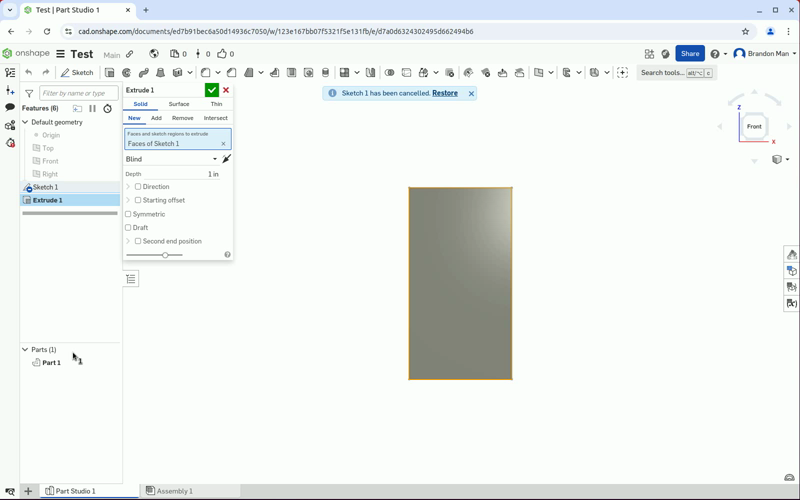
mouse_move(143, 106)
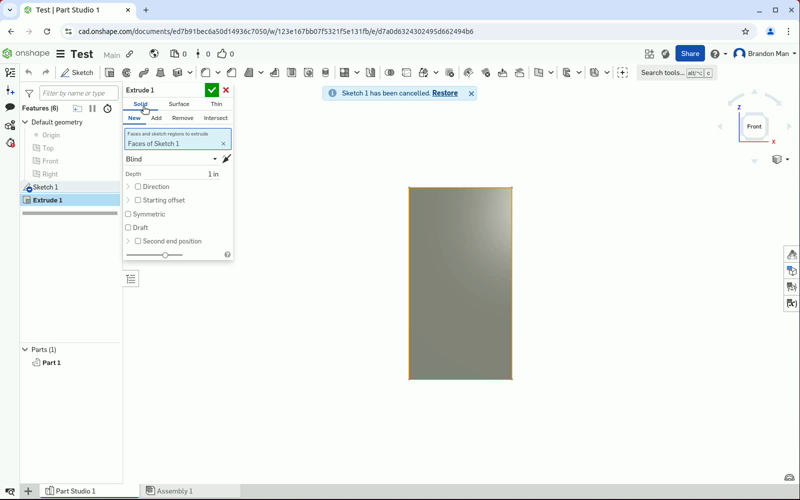
click(143, 106)
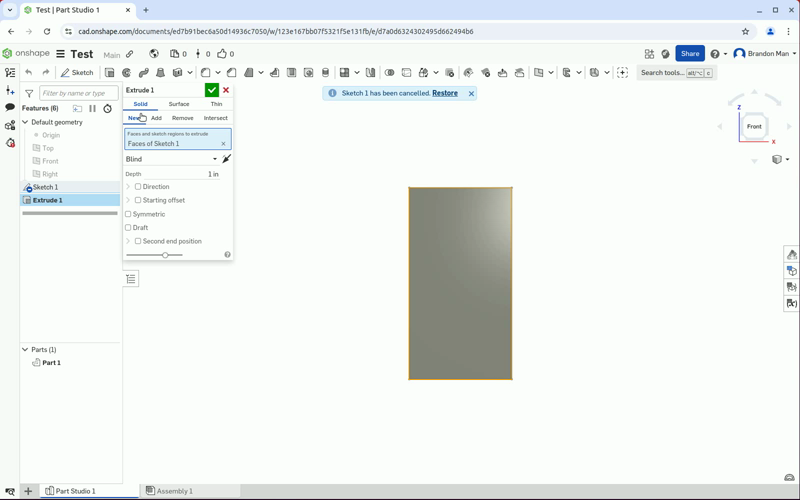
mouse_move(137, 120)
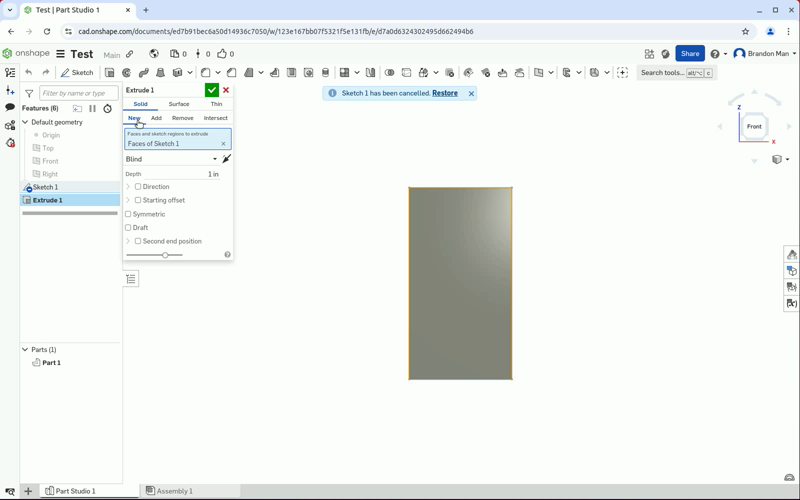
click(137, 120)
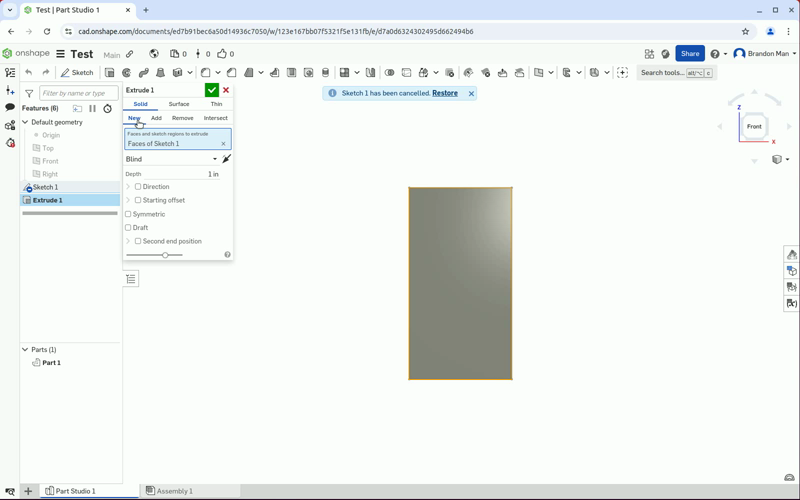
key(tab, 4)
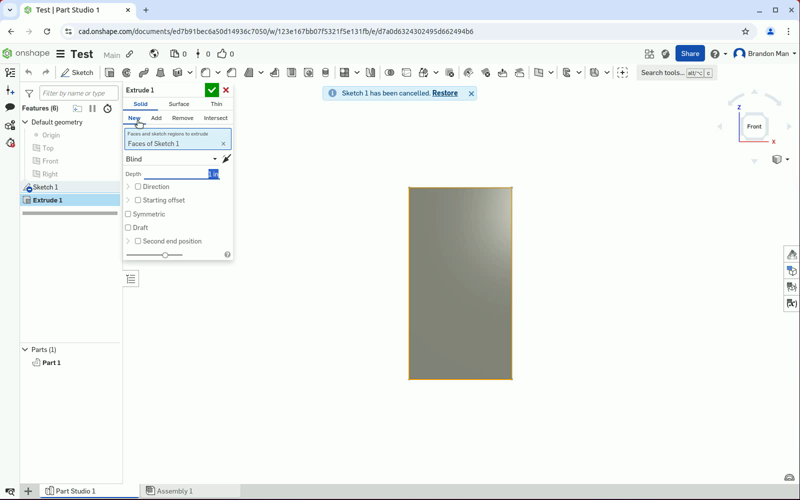
text(0.722)
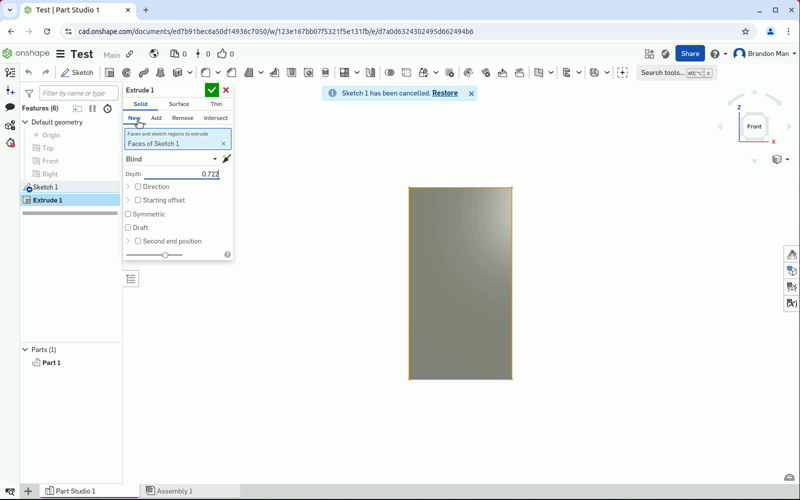
key(enter)
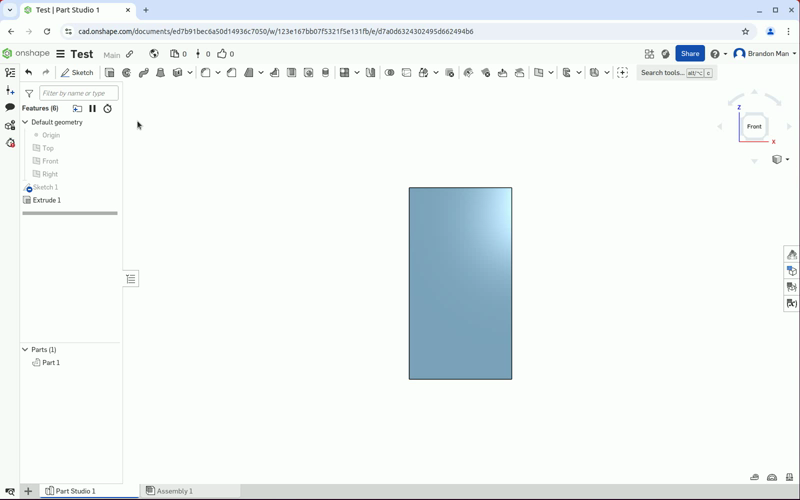
key(shift+h)
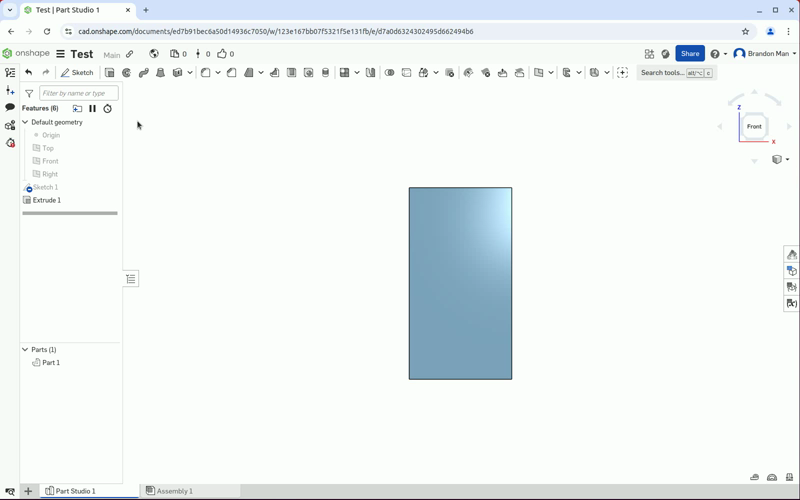
key(shift+h)
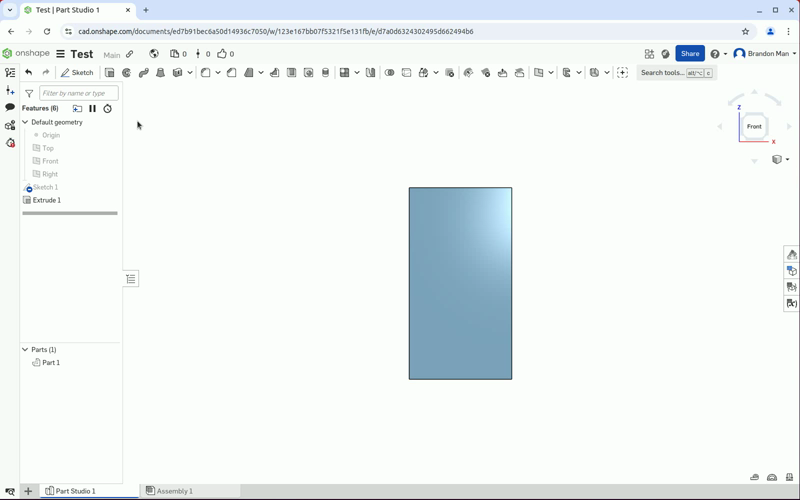
mouse_move(73, 189)
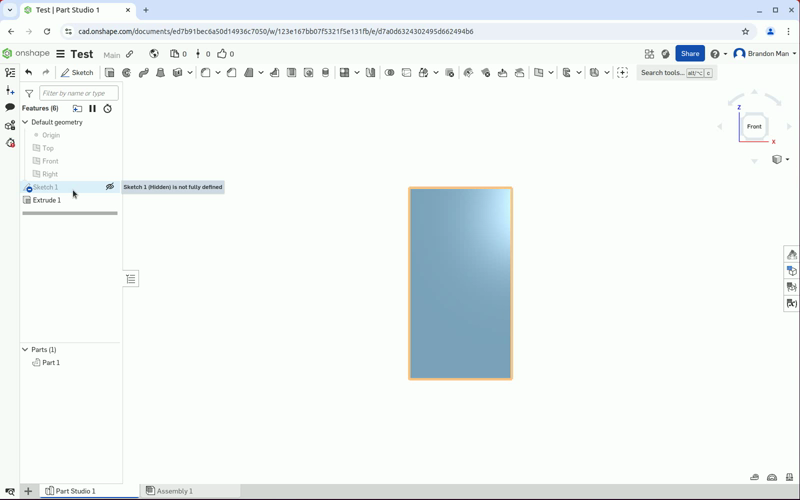
click(73, 189)
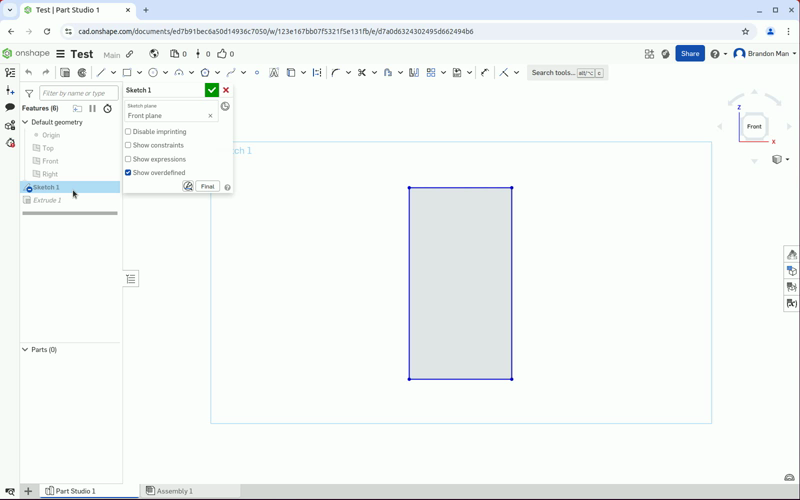
mouse_move(229, 92)
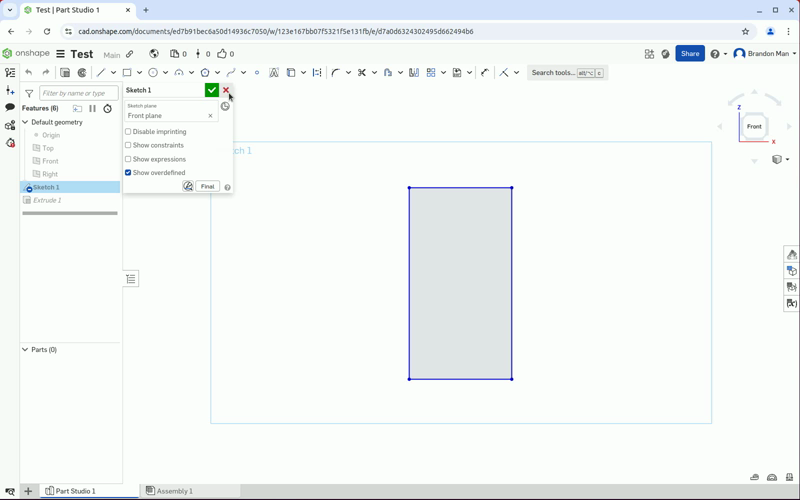
click(229, 92)
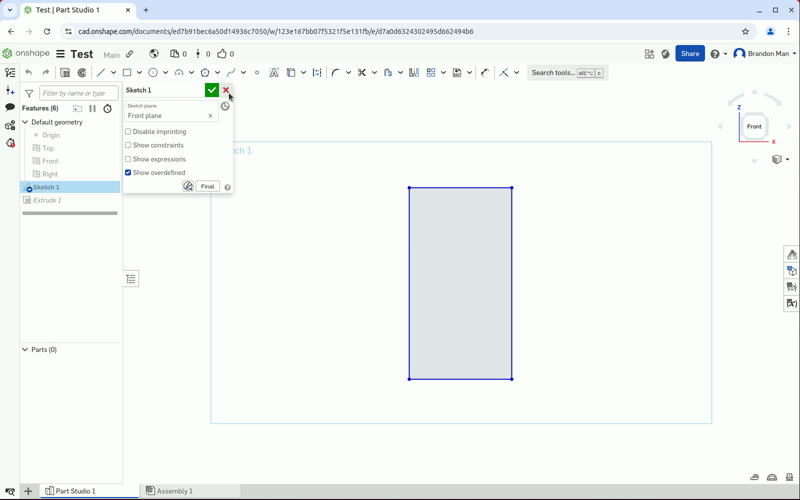
key(shift+s)
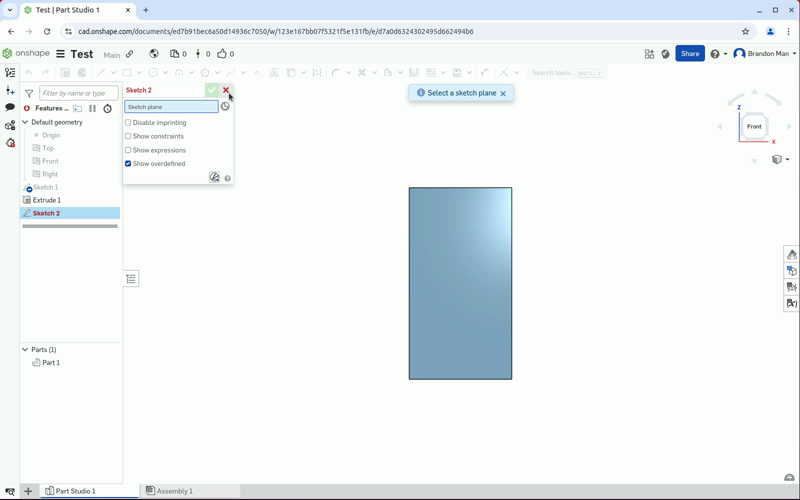
mouse_move(73, 163)
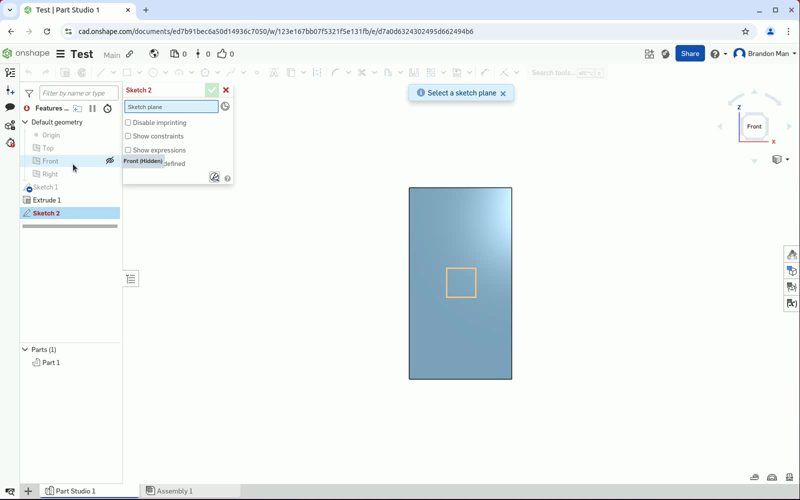
click(73, 163)
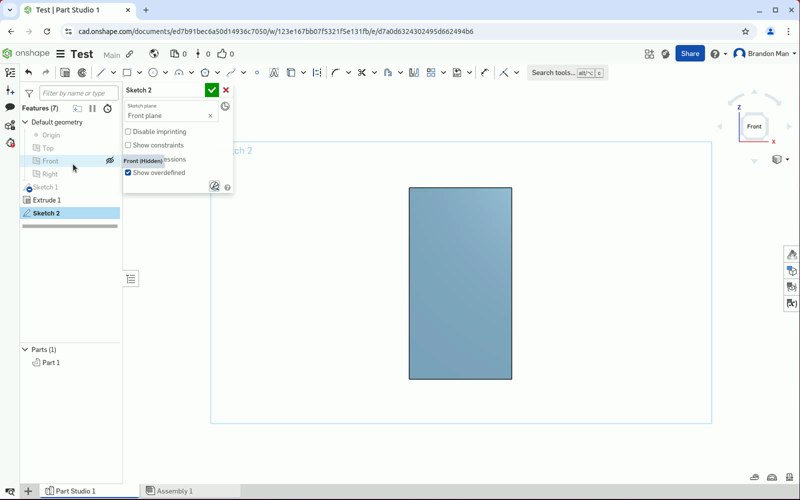
mouse_move(73, 352)
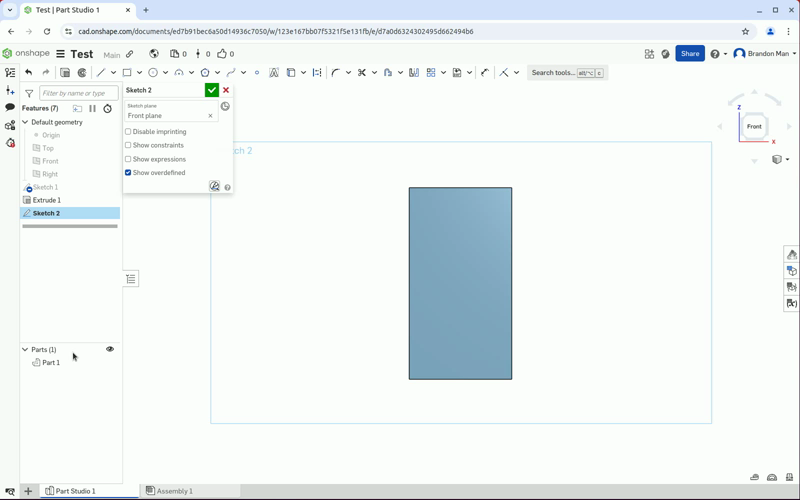
key(y)
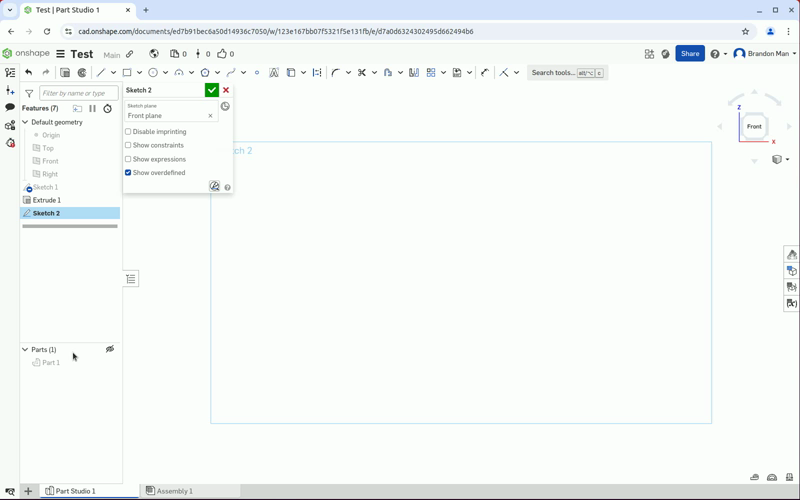
key(l)
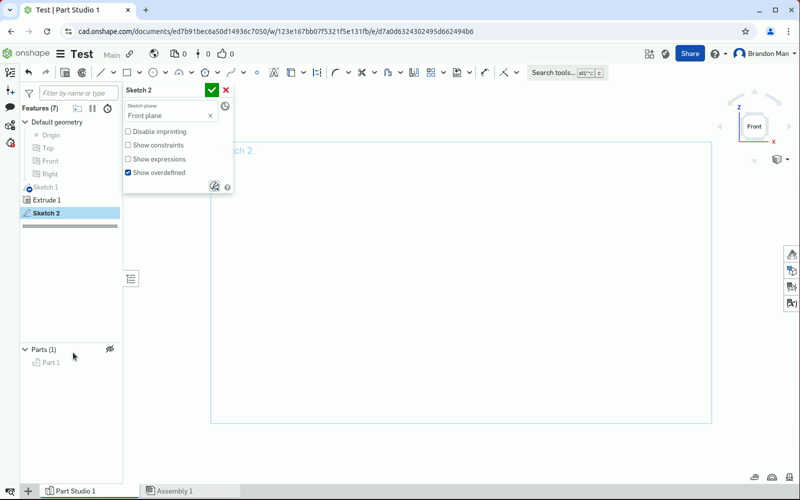
key_down(shift)
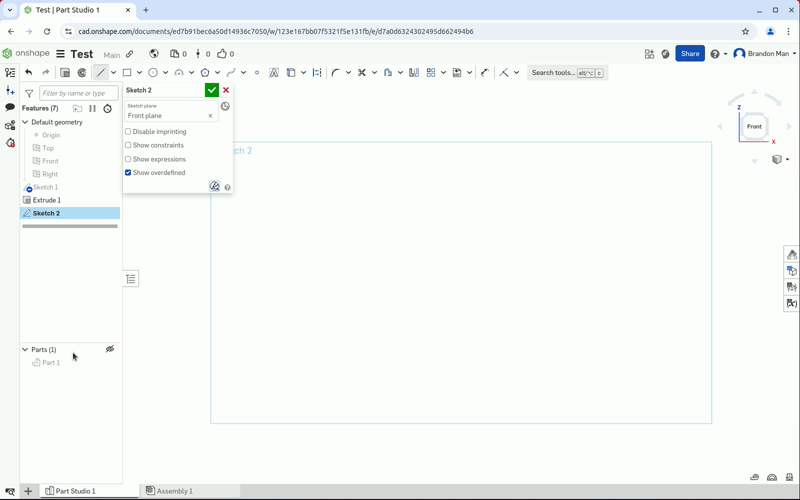
mouse_move(409, 395)
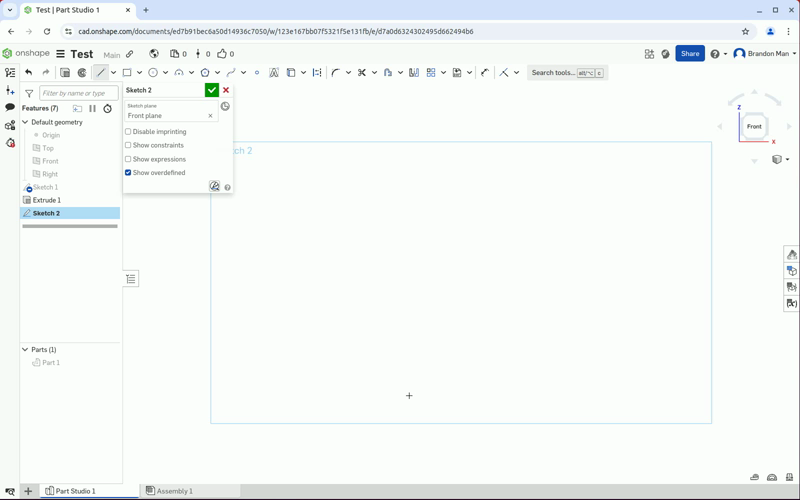
click(409, 395)
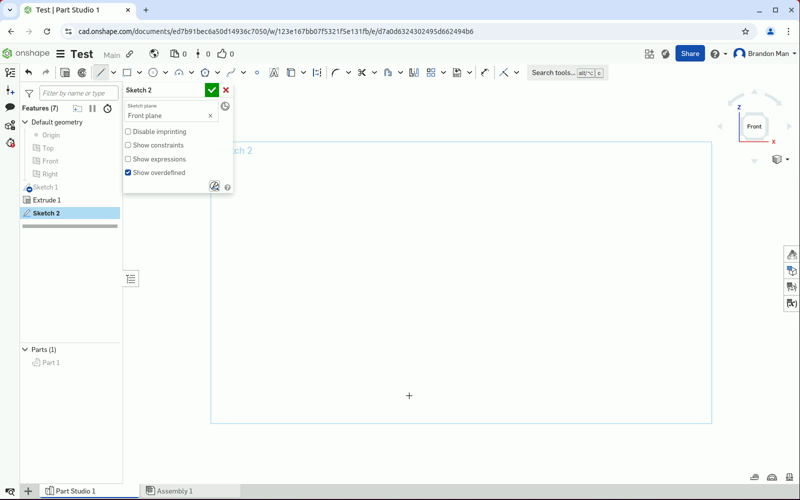
key_up(shift)
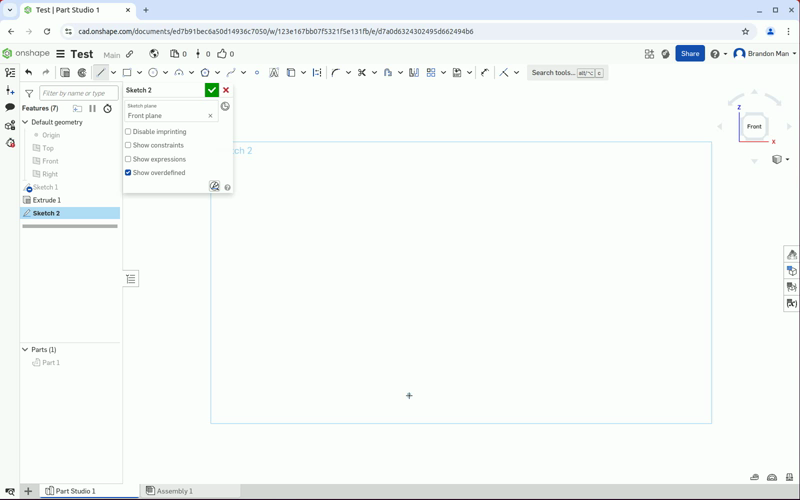
key_down(shift)
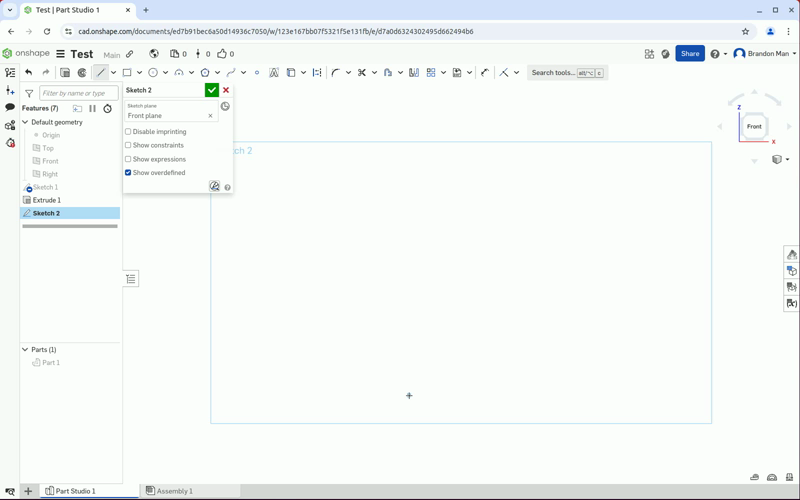
mouse_move(512, 395)
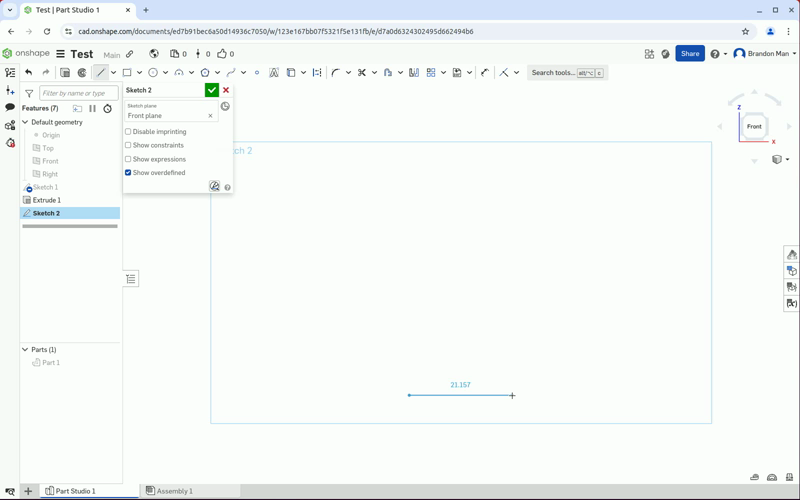
click(512, 395)
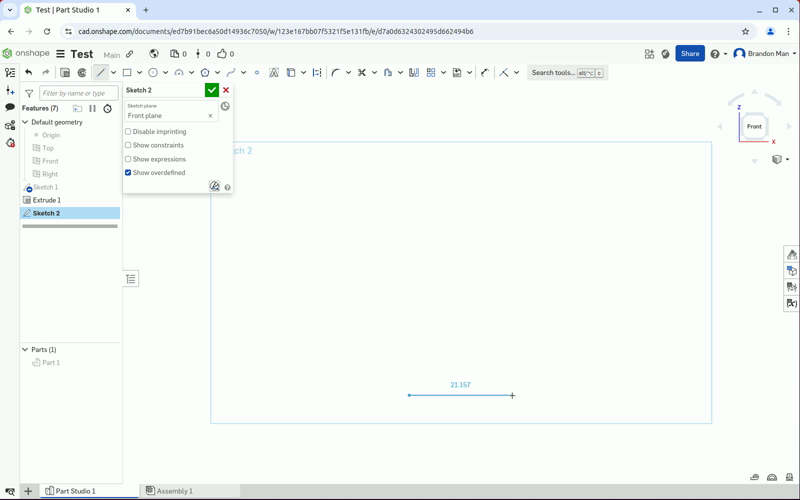
key_up(shift)
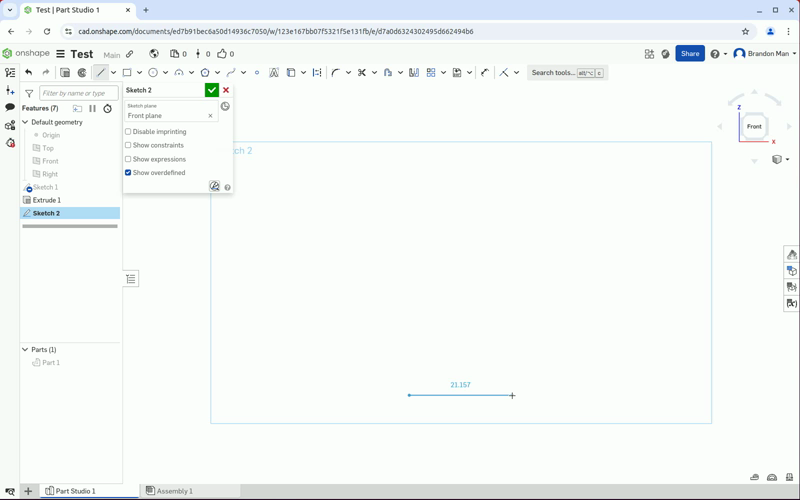
key_down(shift)
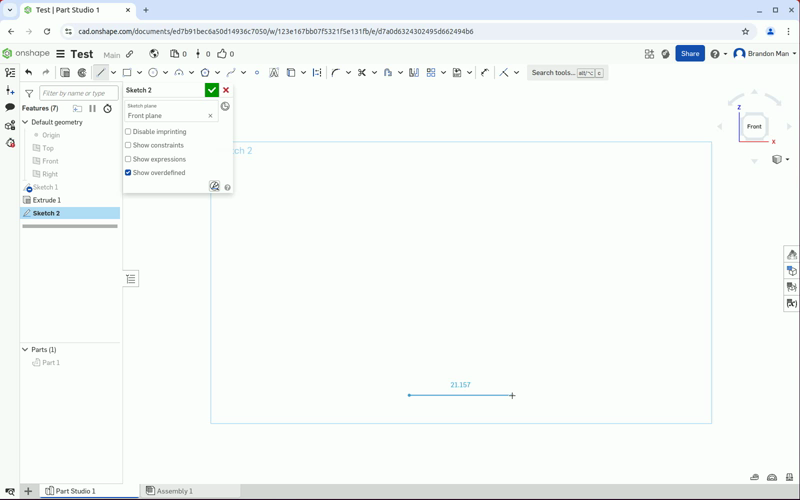
mouse_move(542, 395)
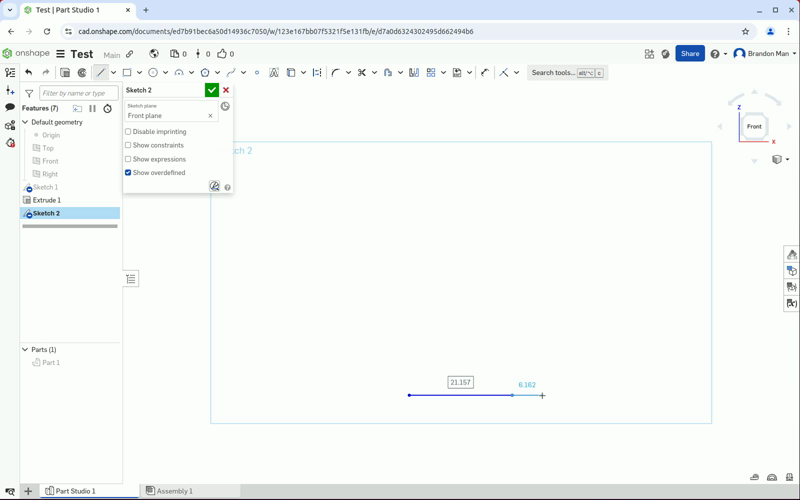
mouse_move(512, 379)
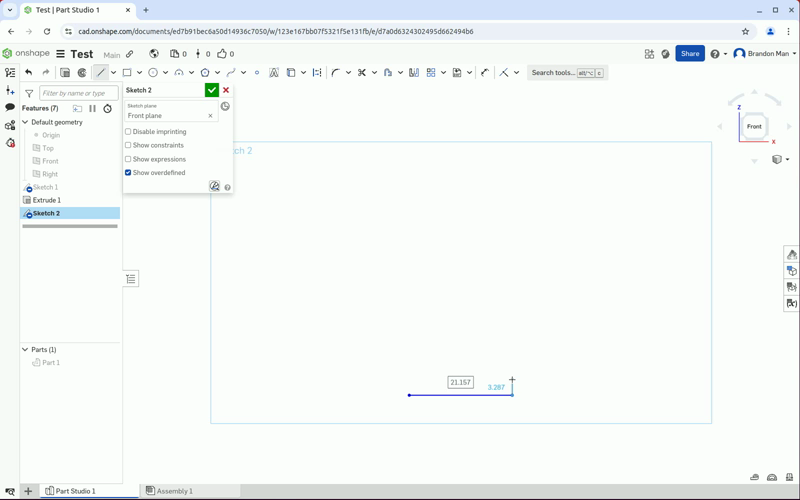
click(512, 379)
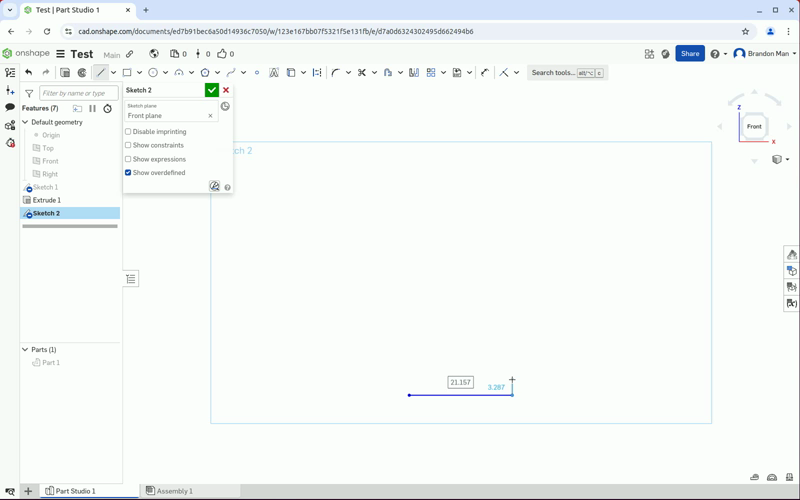
key_up(shift)
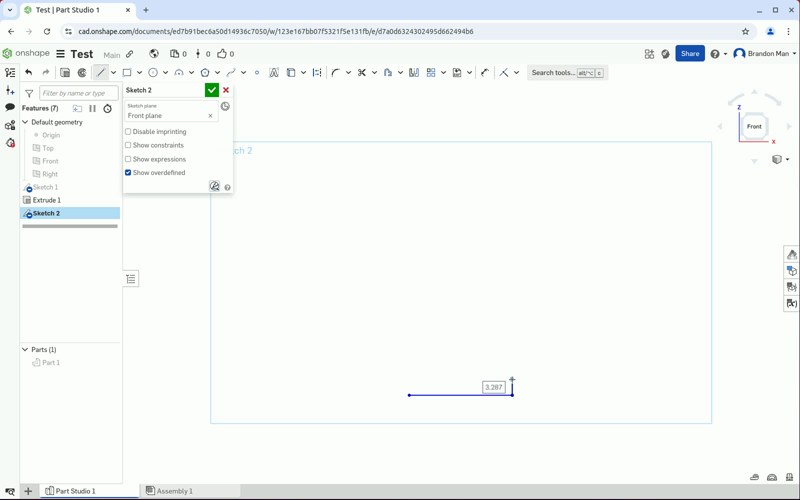
key_down(shift)
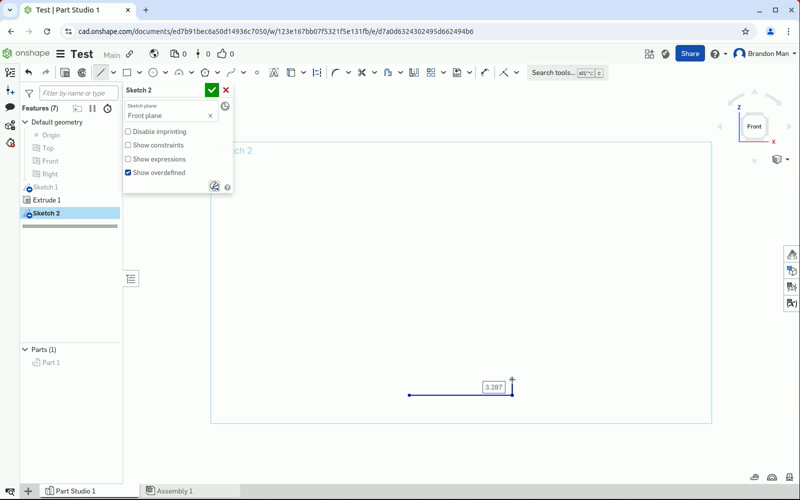
mouse_move(542, 379)
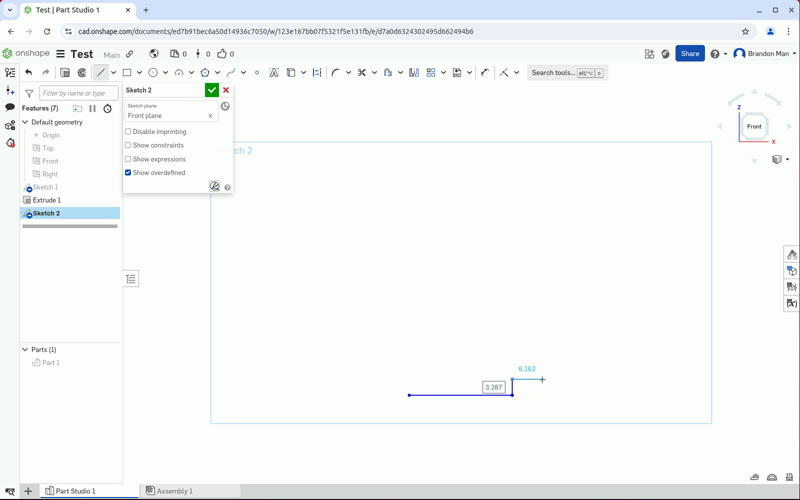
mouse_move(511, 379)
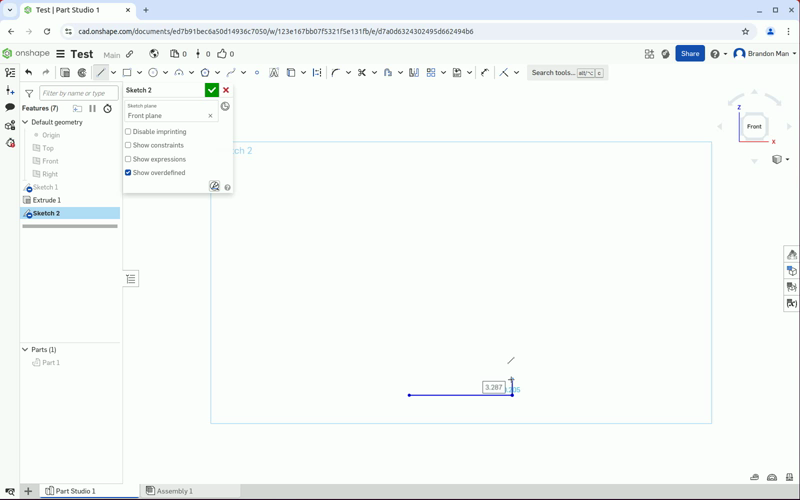
scroll(6)
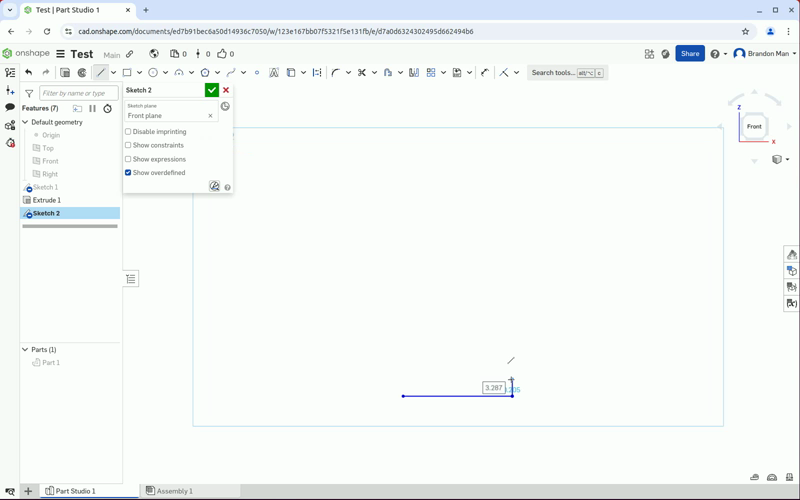
scroll(6)
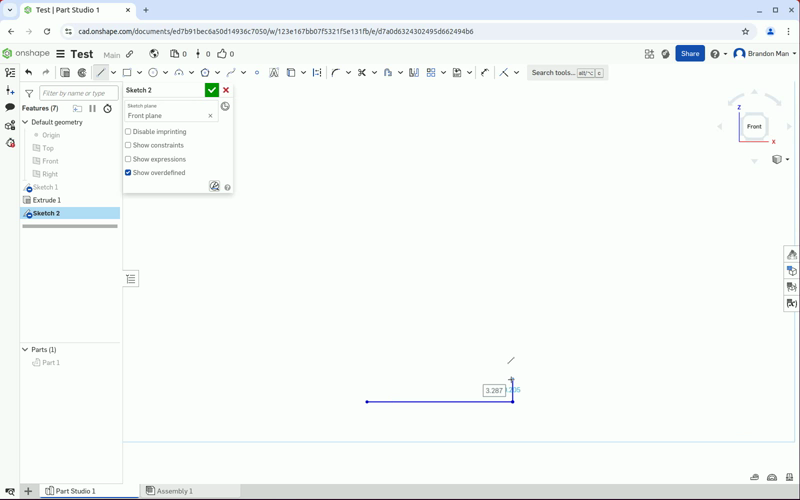
scroll(6)
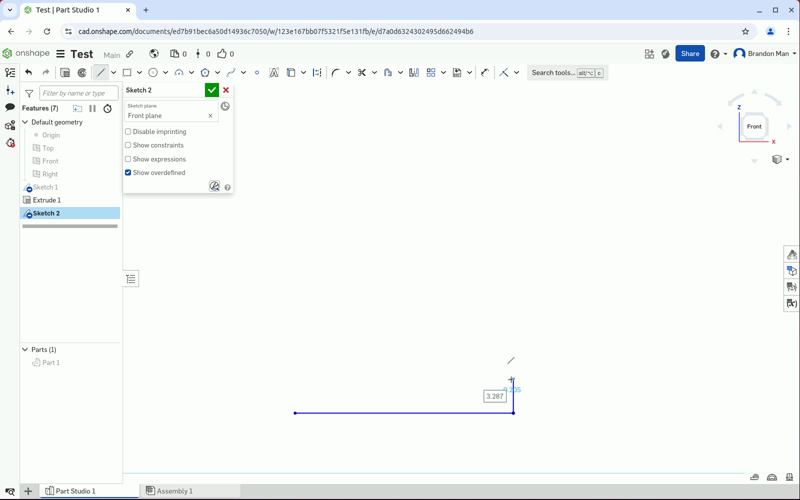
scroll(6)
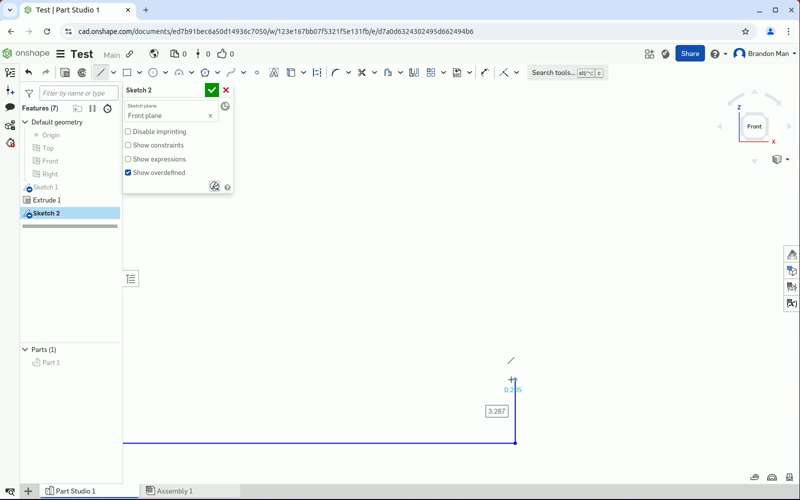
scroll(6)
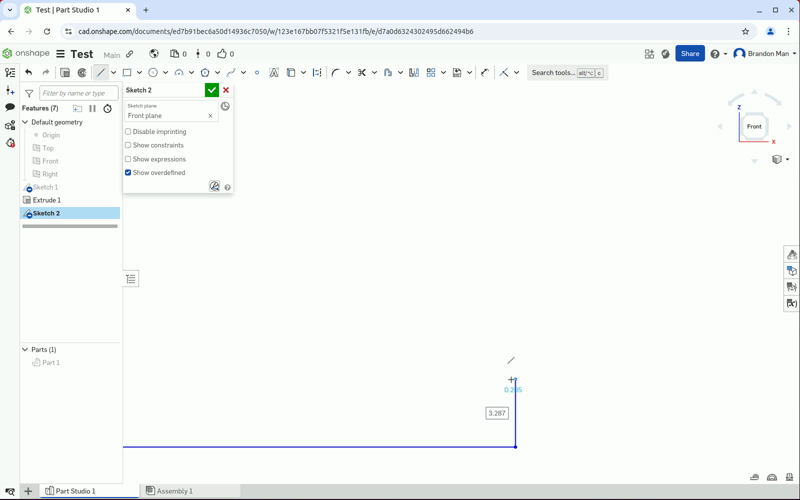
scroll(6)
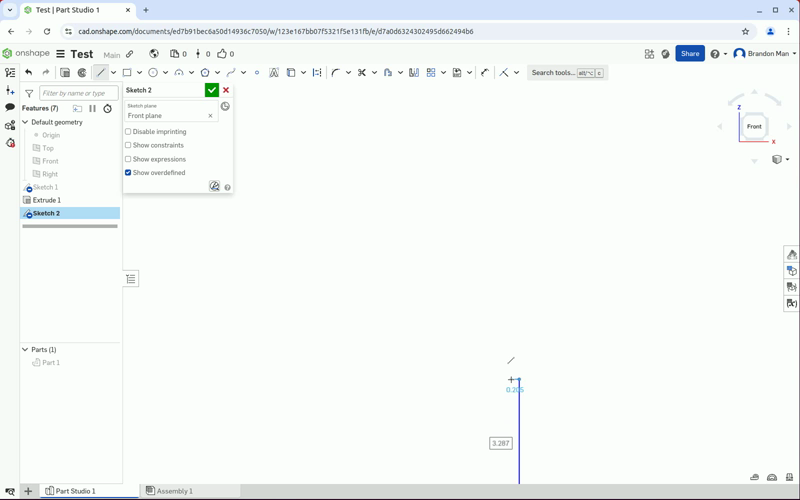
scroll(6)
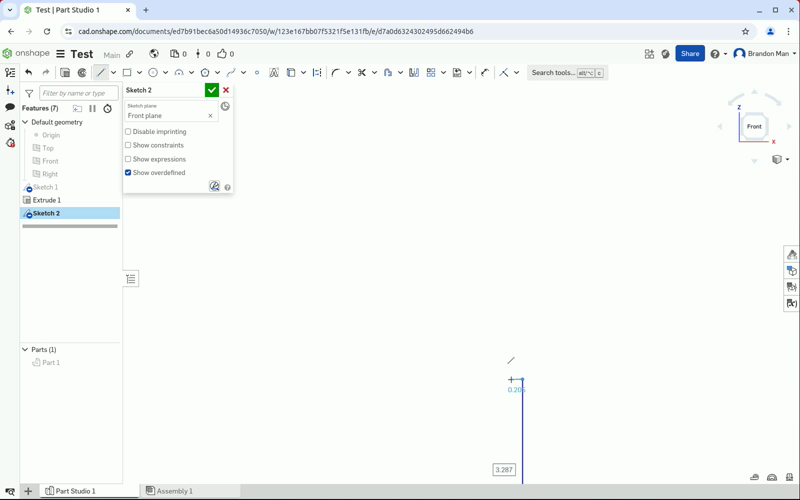
click(511, 379)
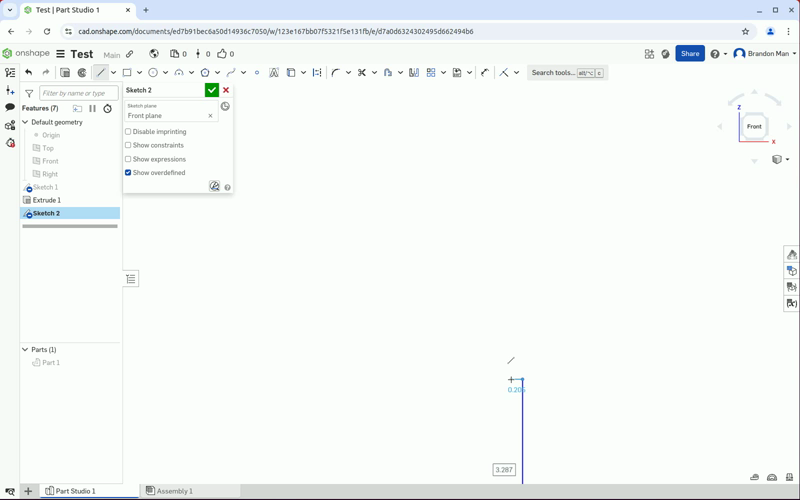
scroll(-6)
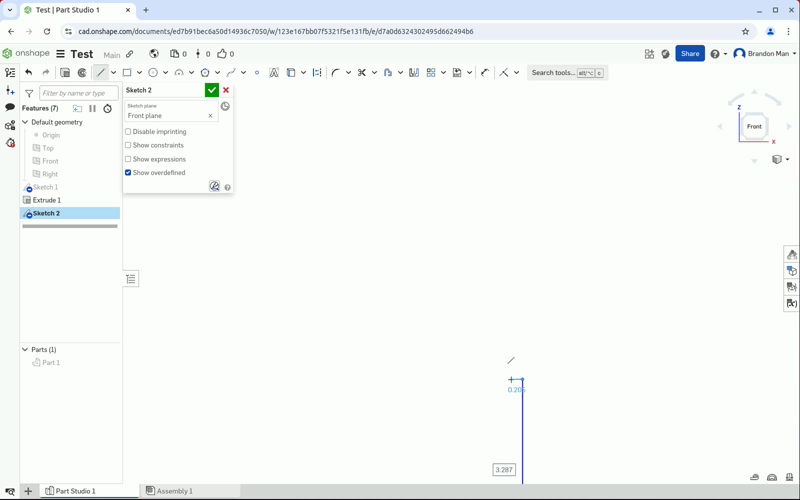
scroll(-6)
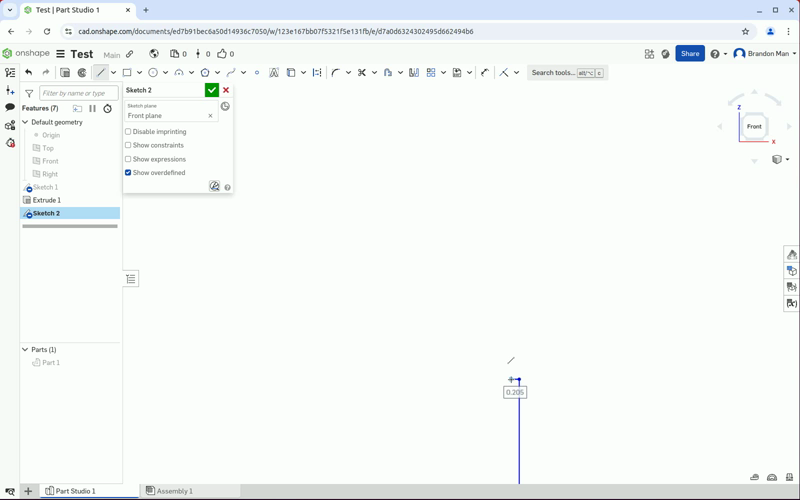
scroll(-6)
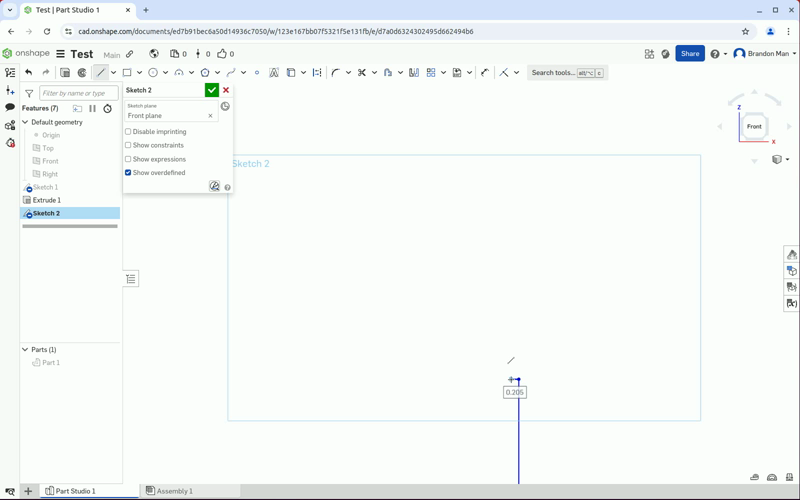
scroll(-6)
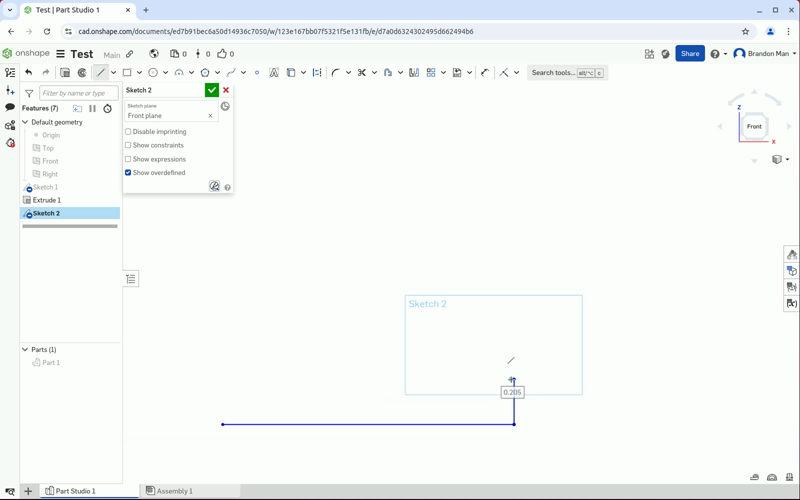
scroll(-6)
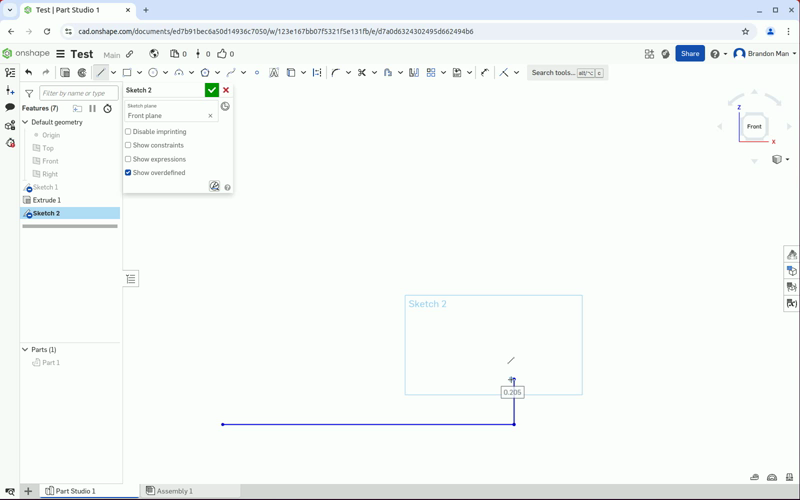
scroll(-6)
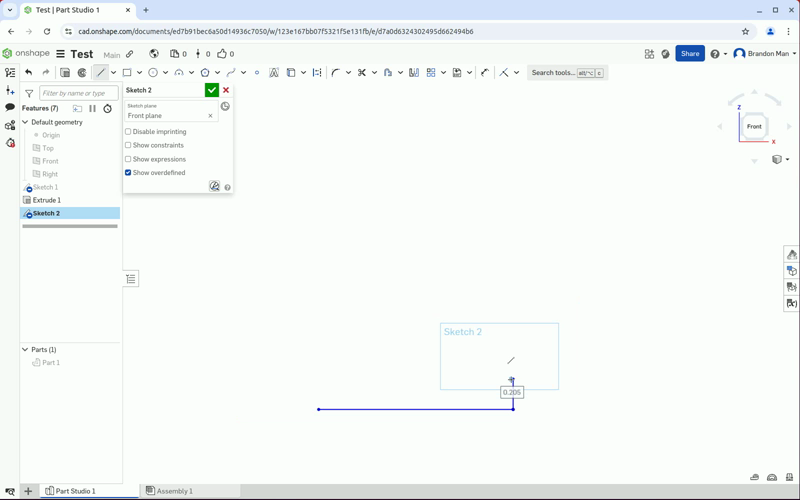
scroll(-6)
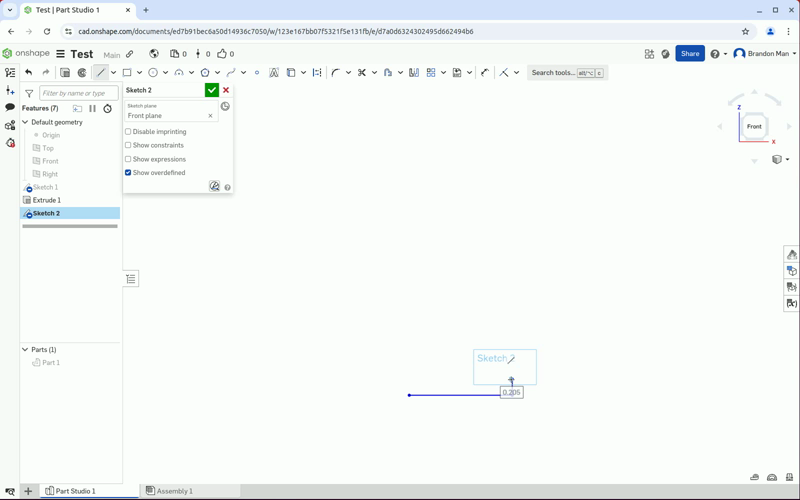
key_up(shift)
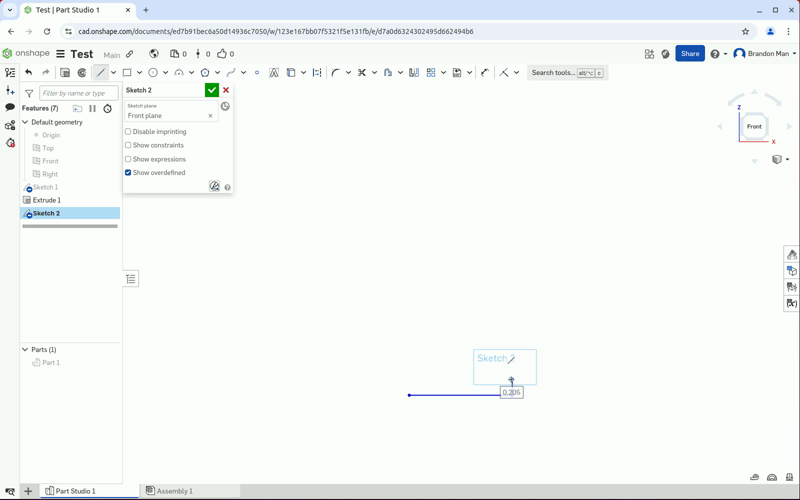
key_down(shift)
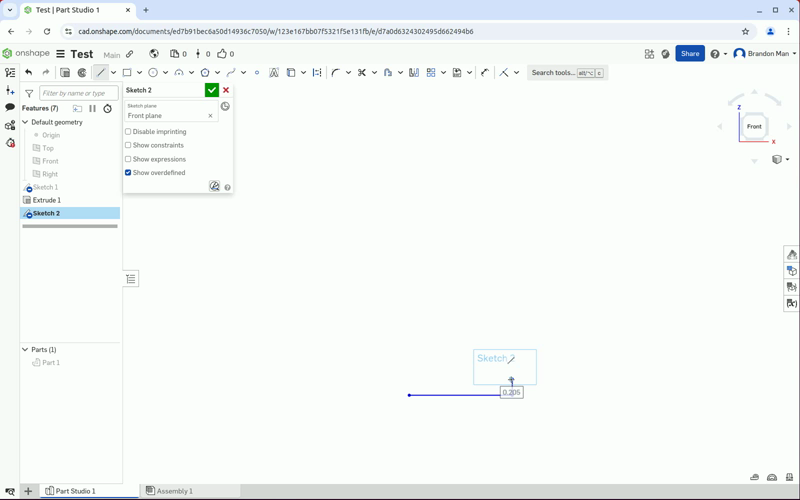
mouse_move(409, 379)
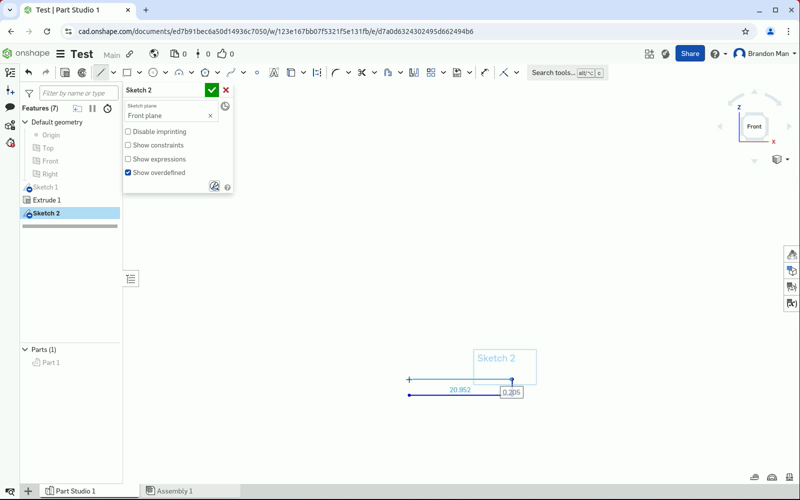
click(409, 379)
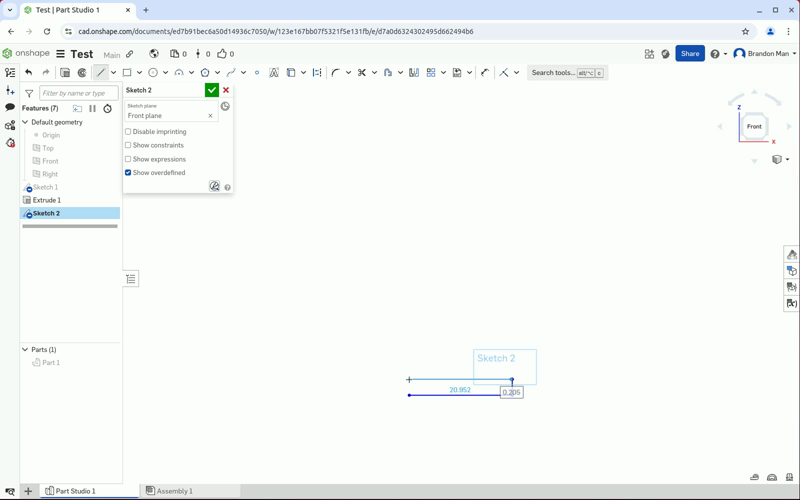
key_up(shift)
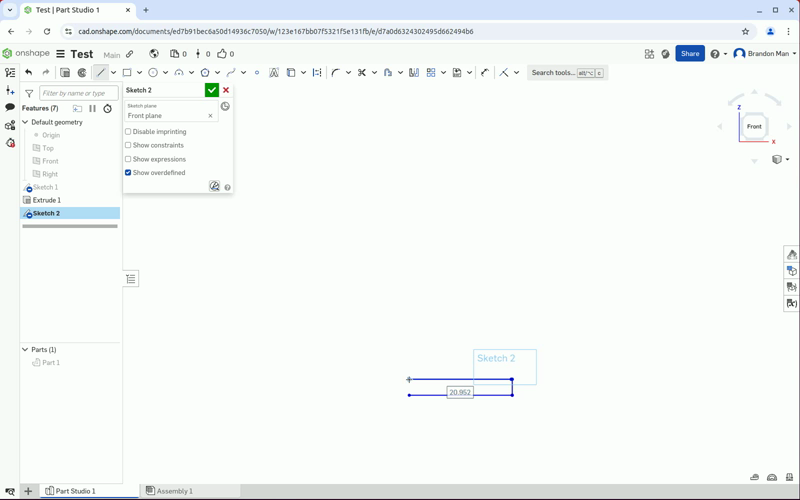
mouse_move(439, 379)
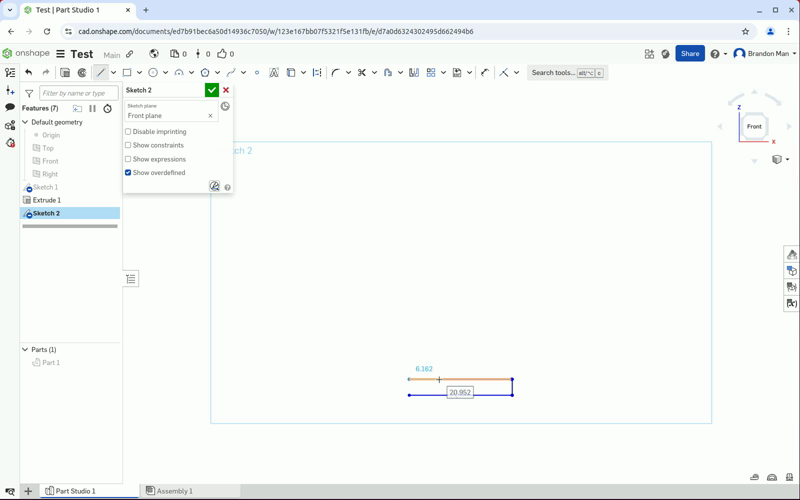
key_down(shift)
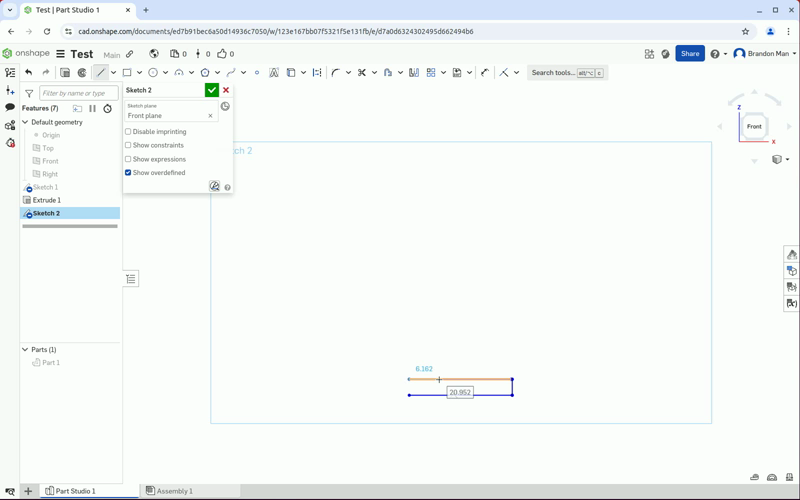
mouse_move(409, 395)
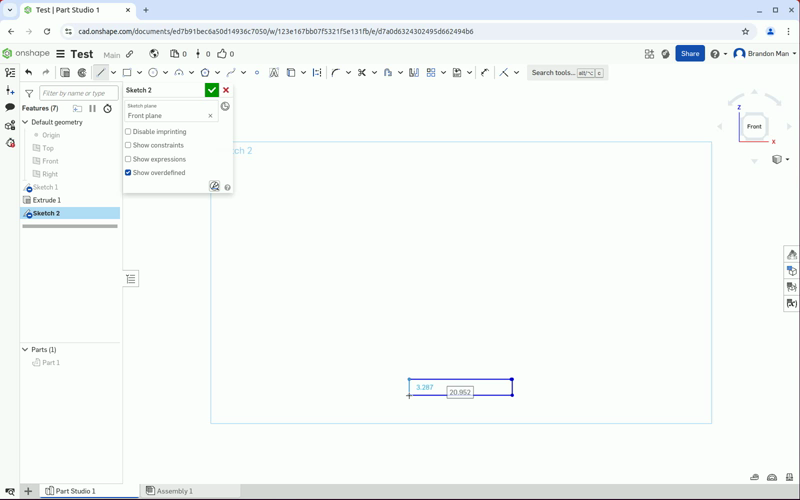
key_up(shift)
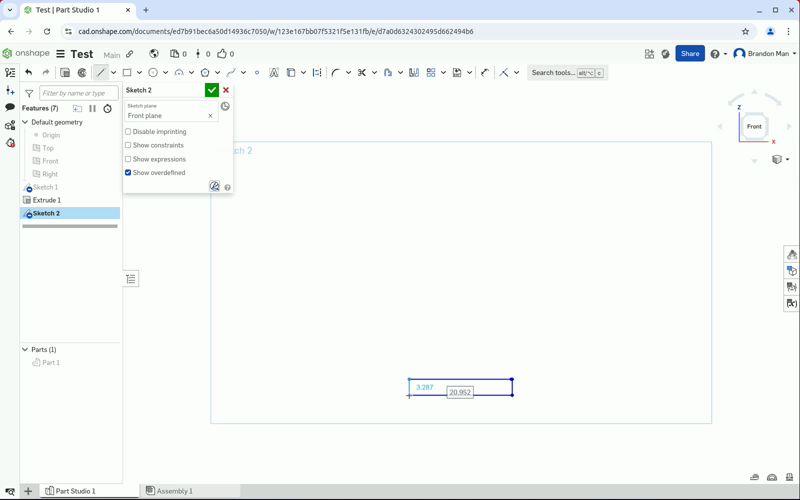
click(409, 395)
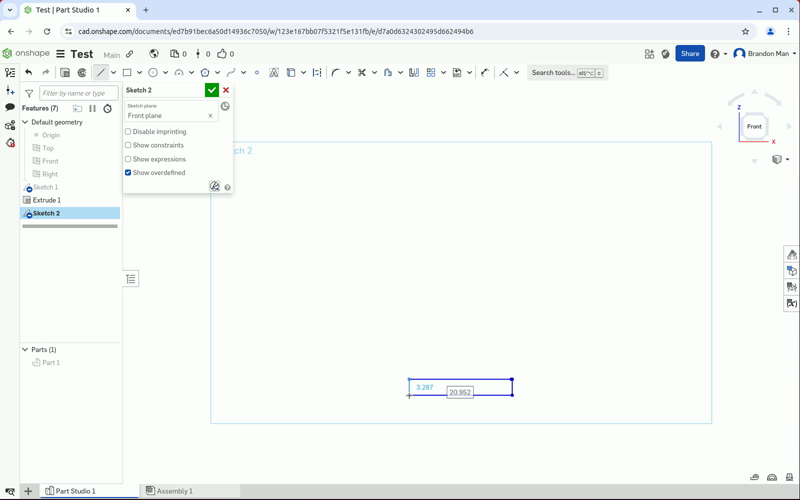
key(esc)
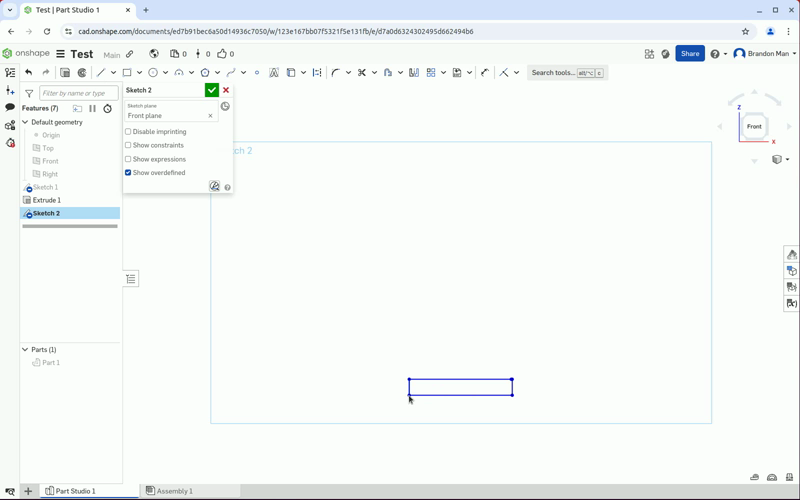
mouse_move(460, 381)
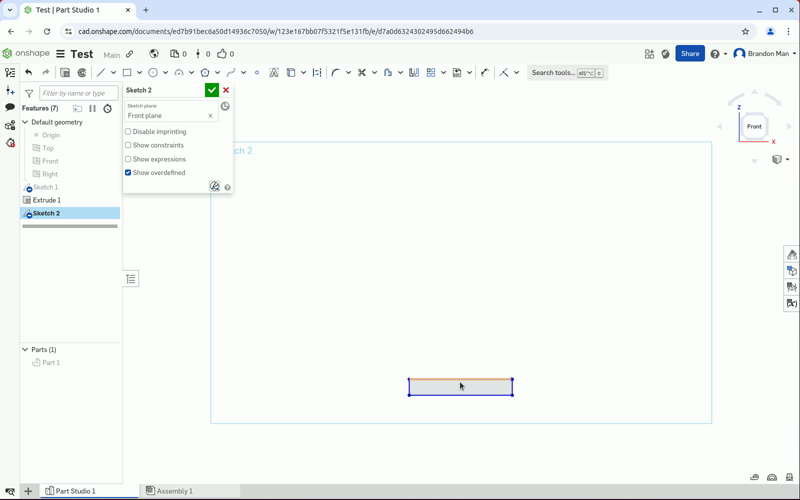
scroll(6)
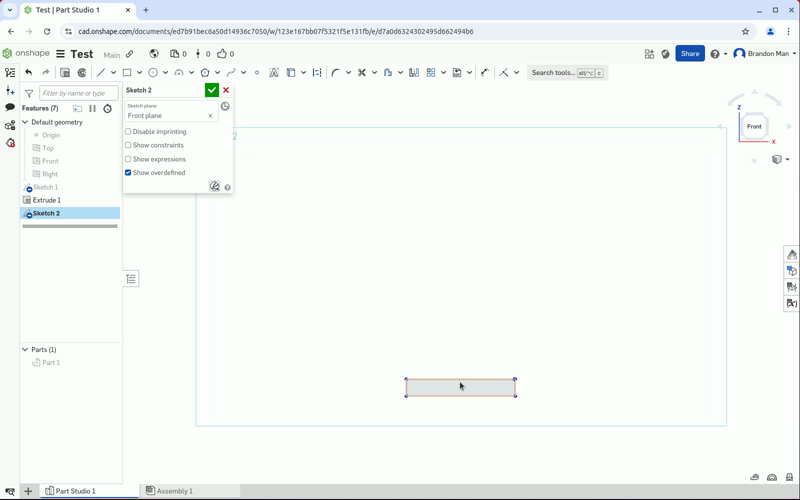
scroll(6)
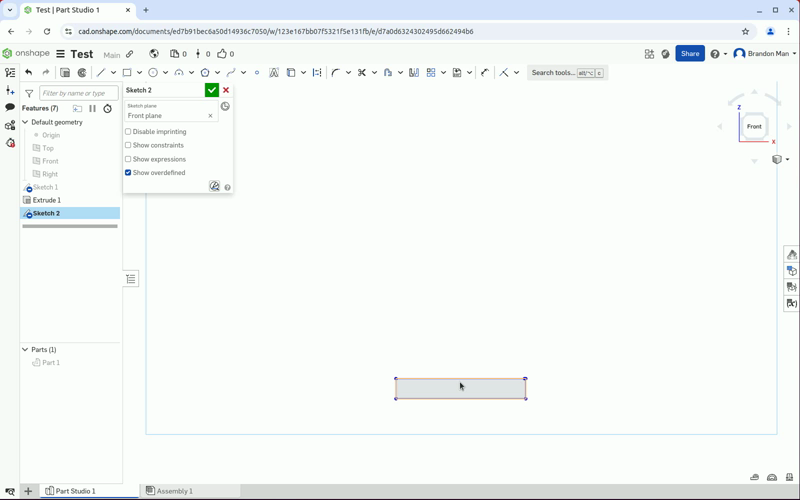
scroll(6)
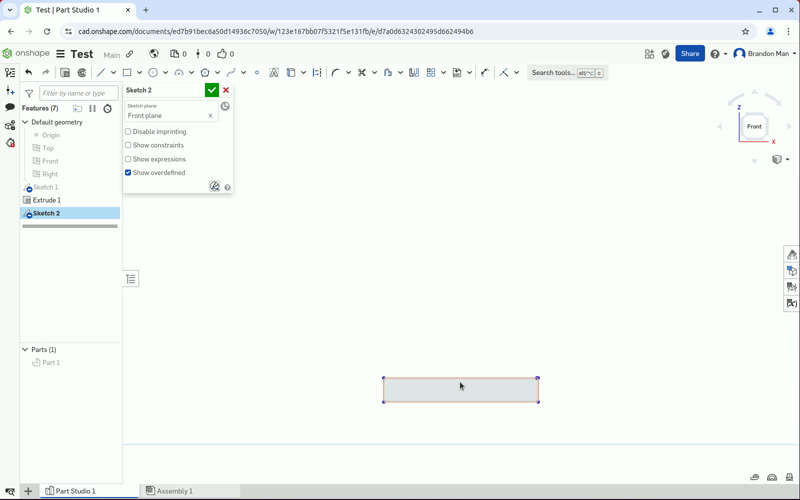
scroll(6)
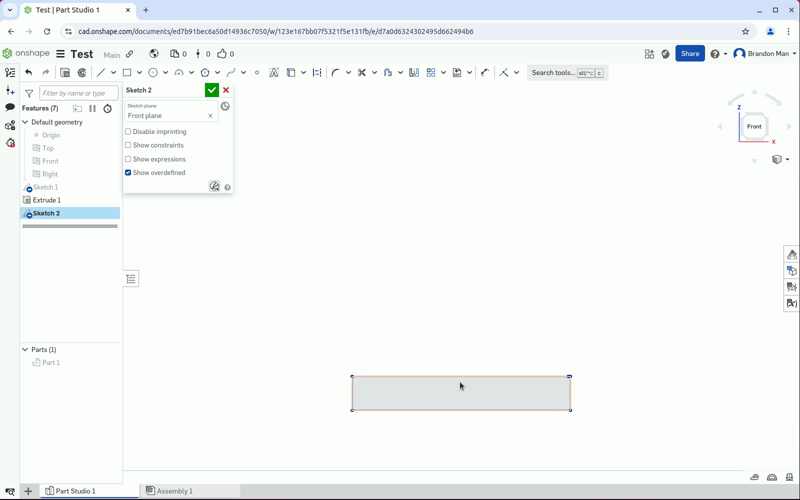
scroll(6)
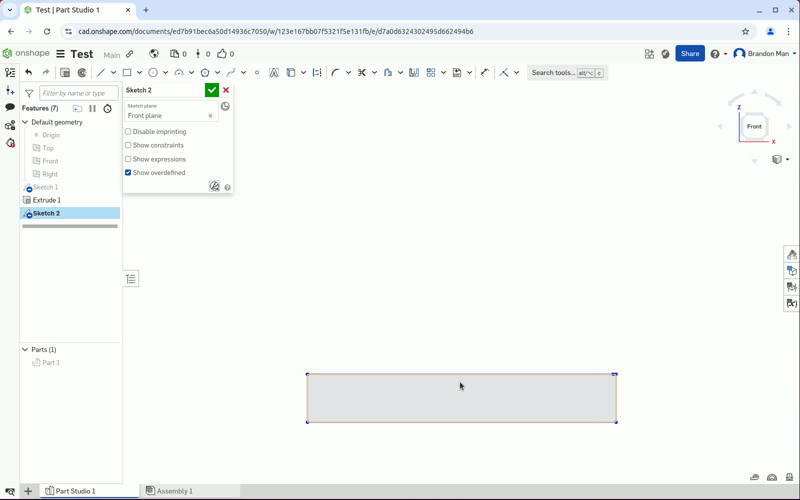
scroll(6)
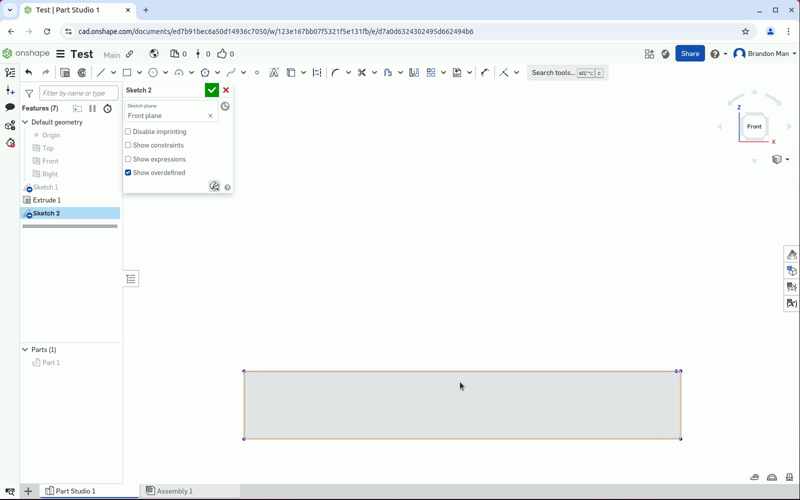
scroll(6)
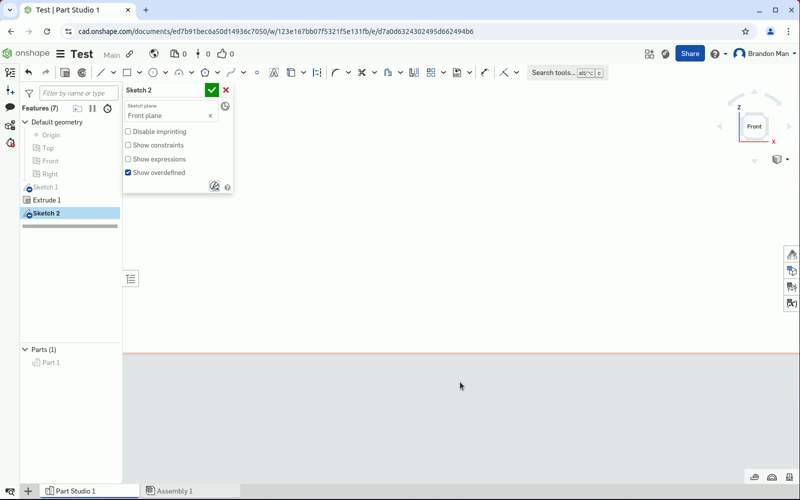
click(460, 381)
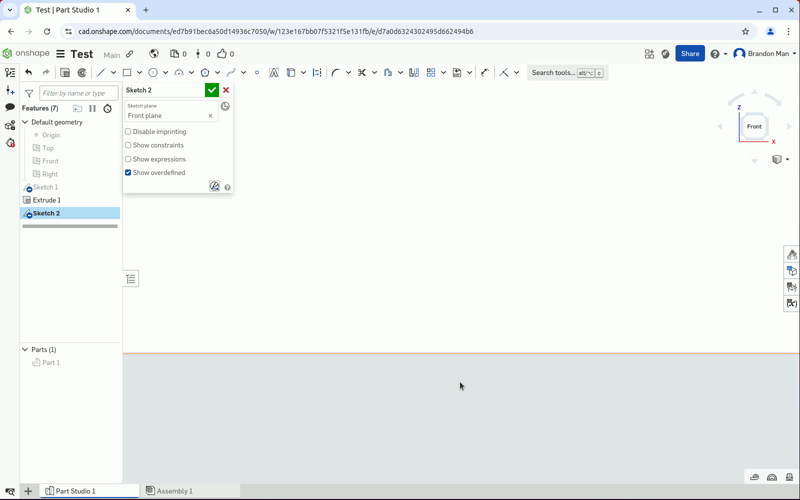
scroll(-6)
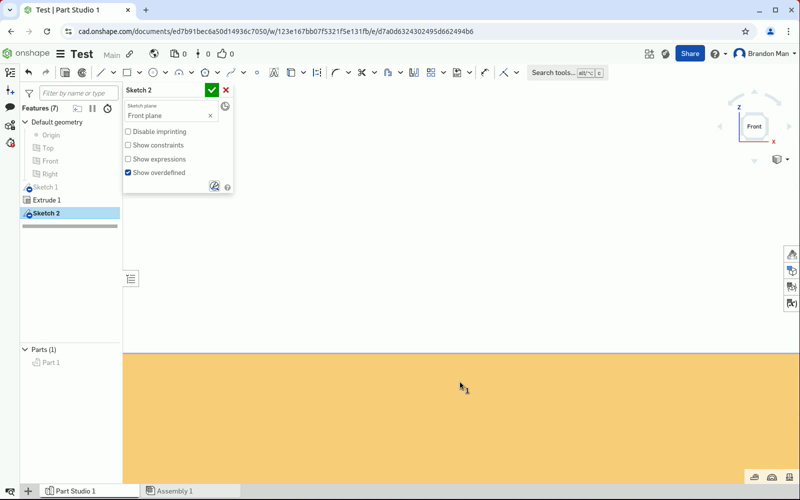
scroll(-6)
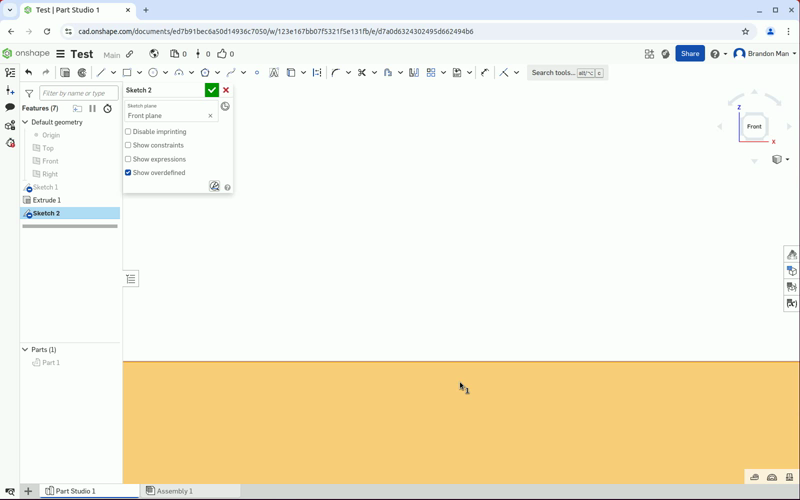
scroll(-6)
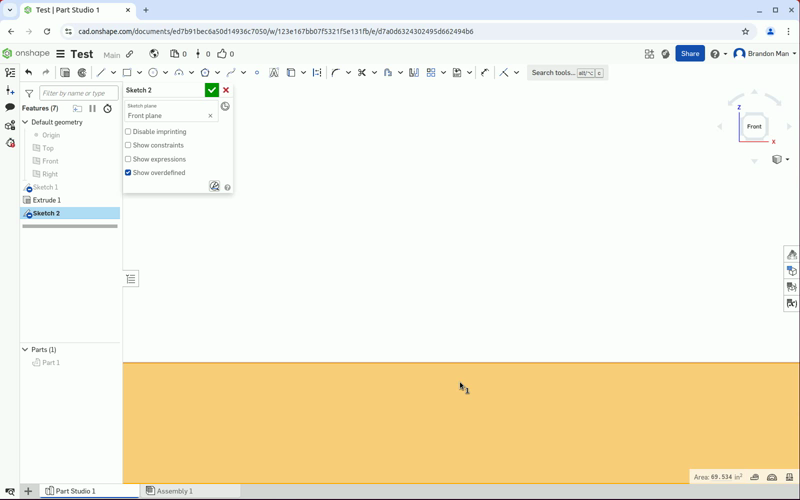
scroll(-6)
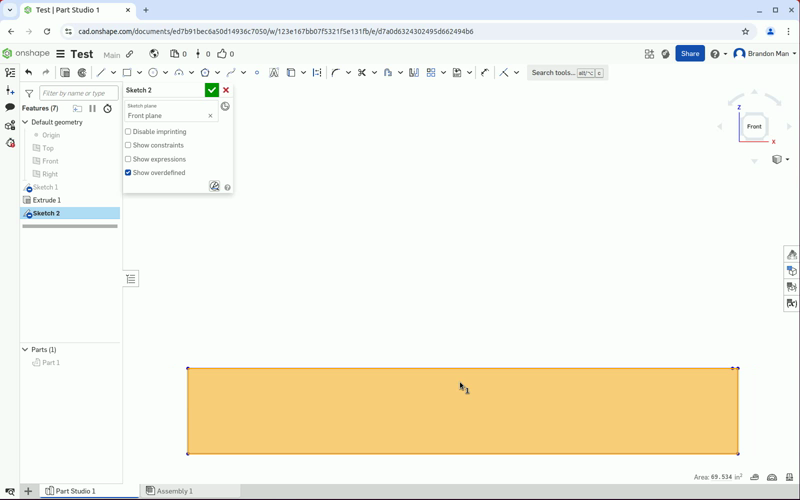
scroll(-6)
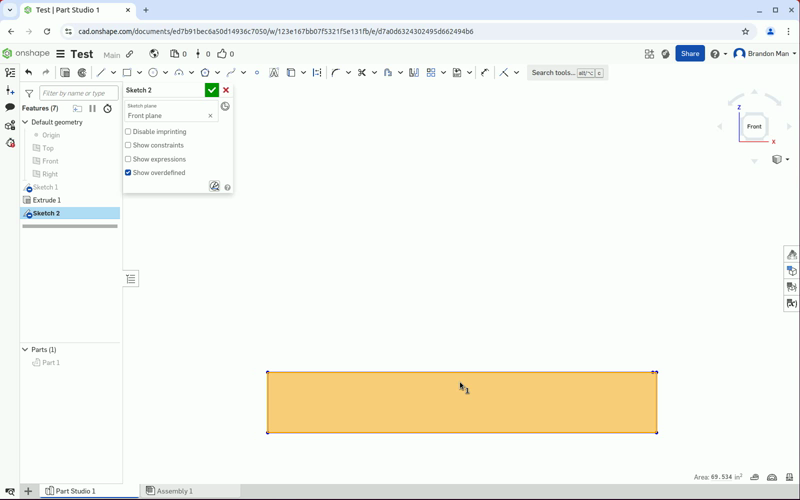
scroll(-6)
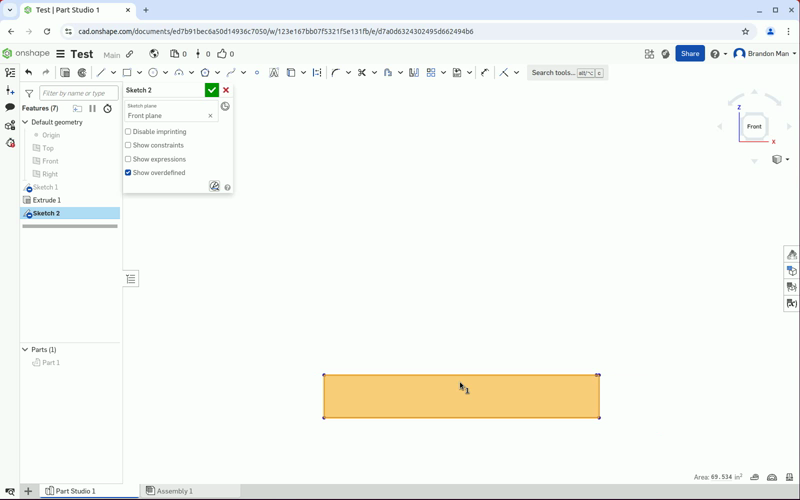
scroll(-6)
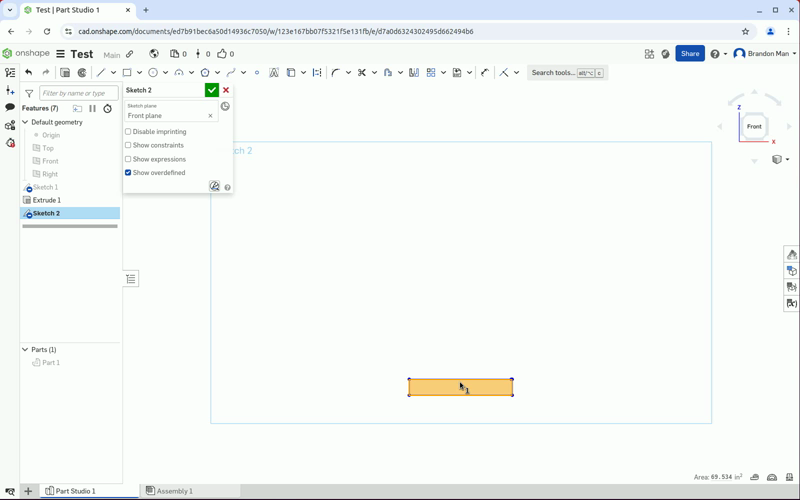
mouse_move(73, 352)
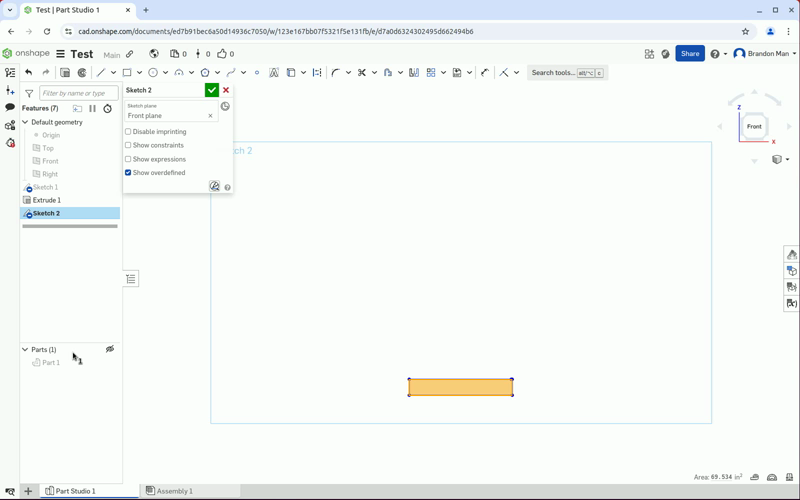
key(shift+y)
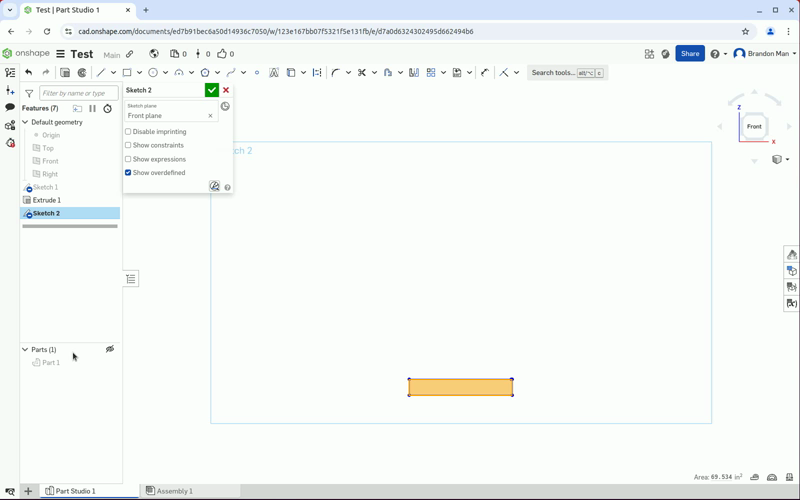
key(shift+e)
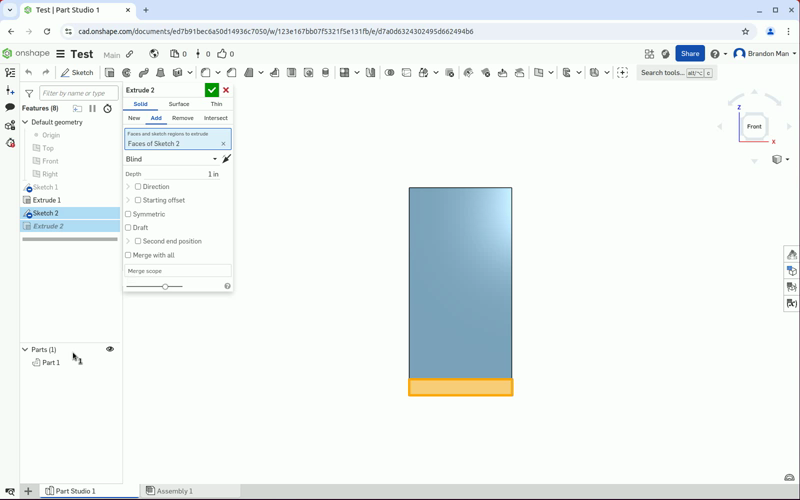
mouse_move(143, 106)
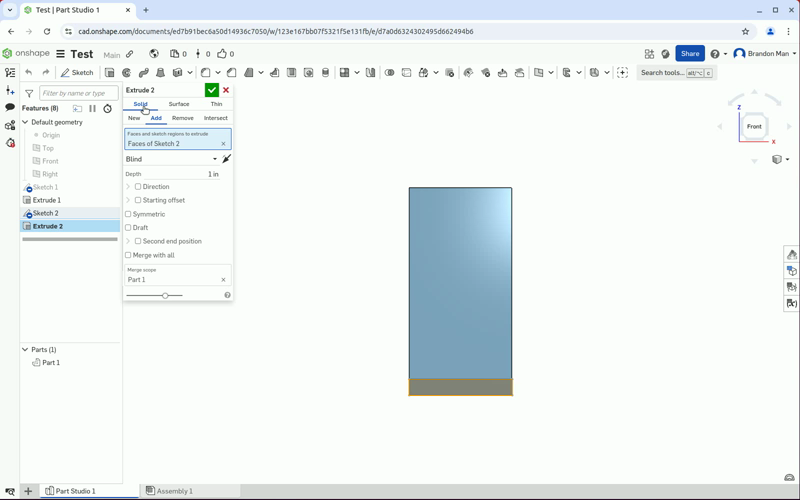
click(143, 106)
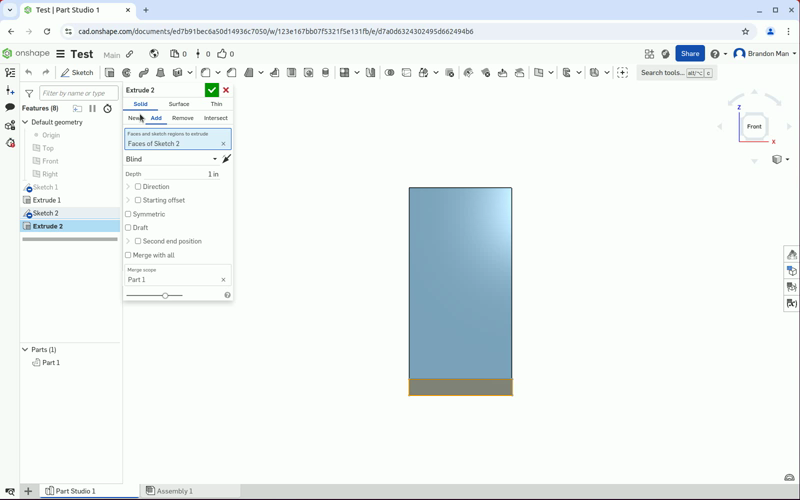
mouse_move(137, 120)
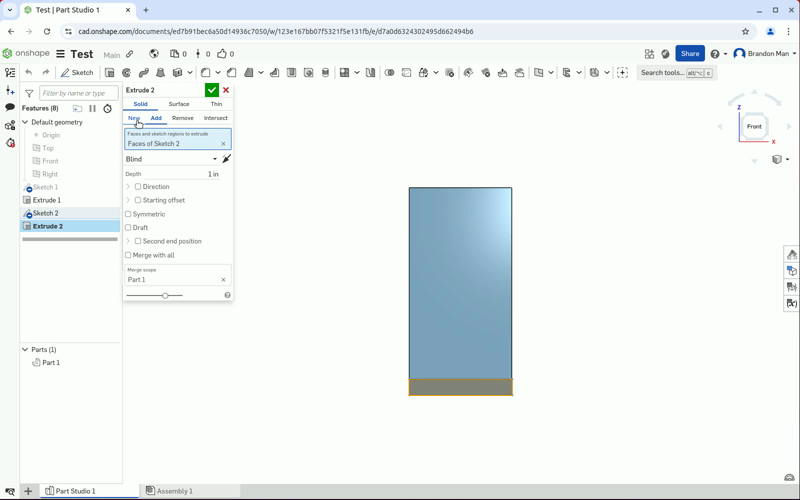
click(137, 120)
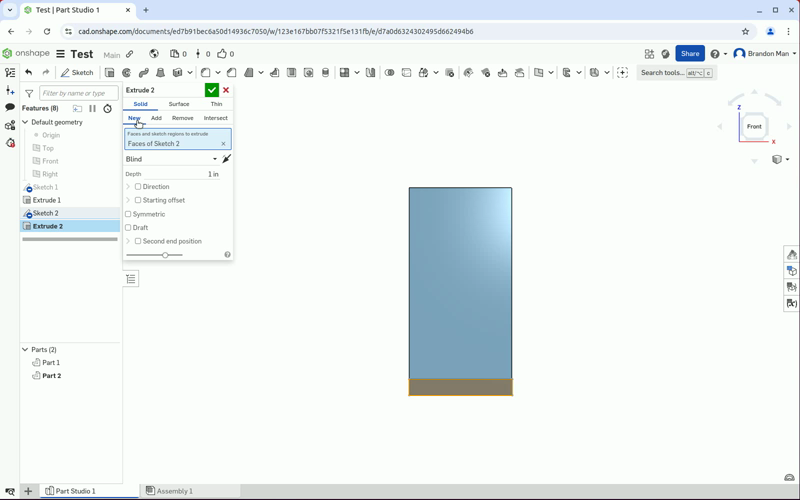
key(tab, 4)
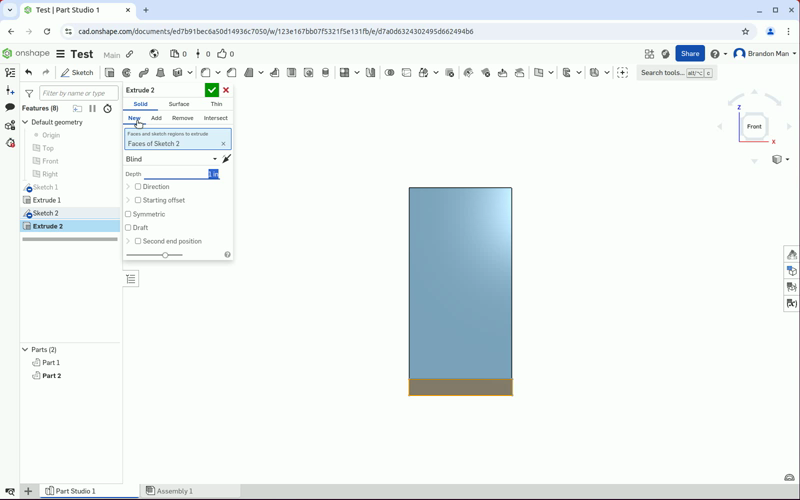
text(5.536)
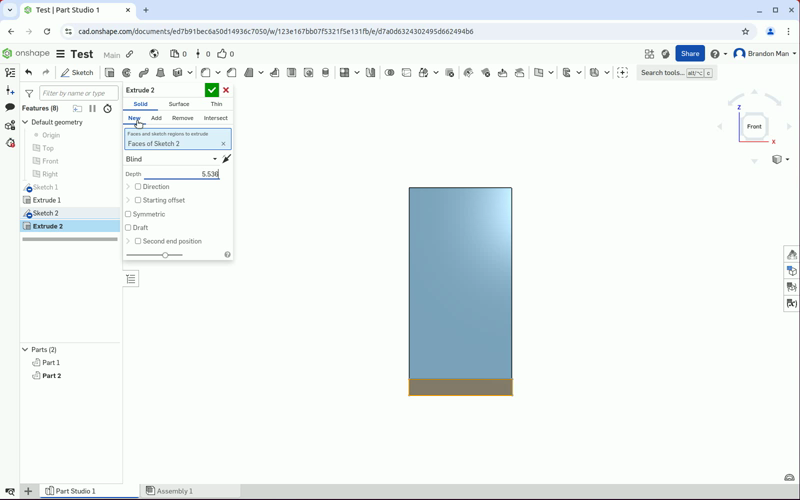
key(enter)
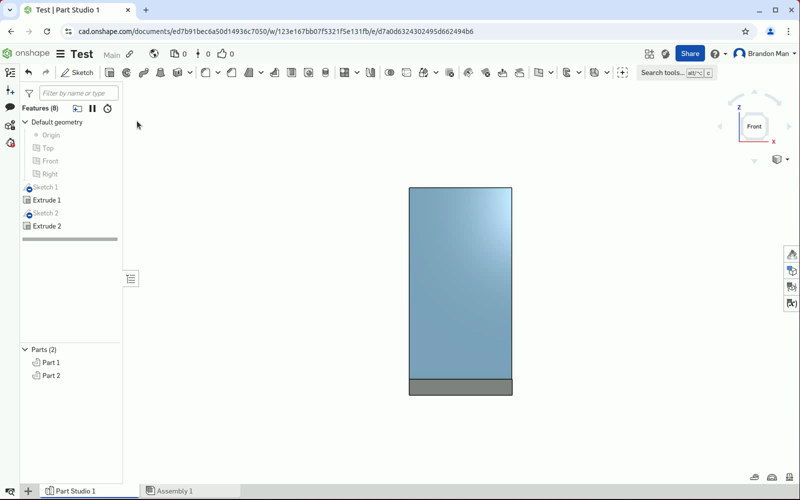
key(shift+h)
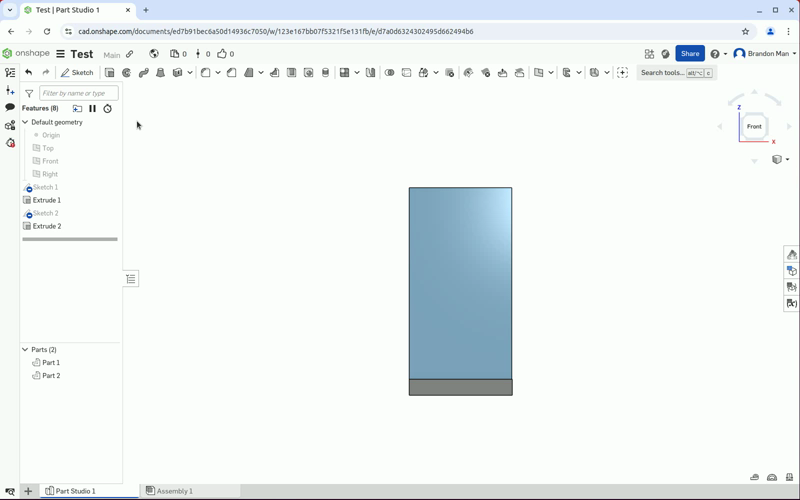
key(shift+h)
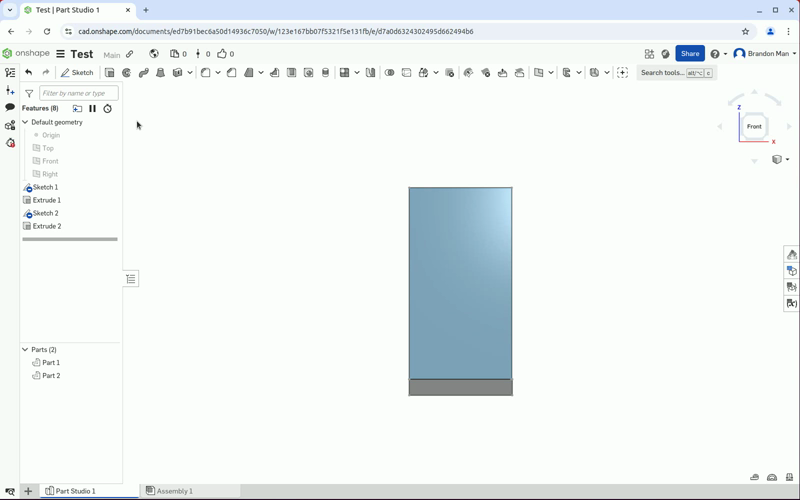
key(shift+7)
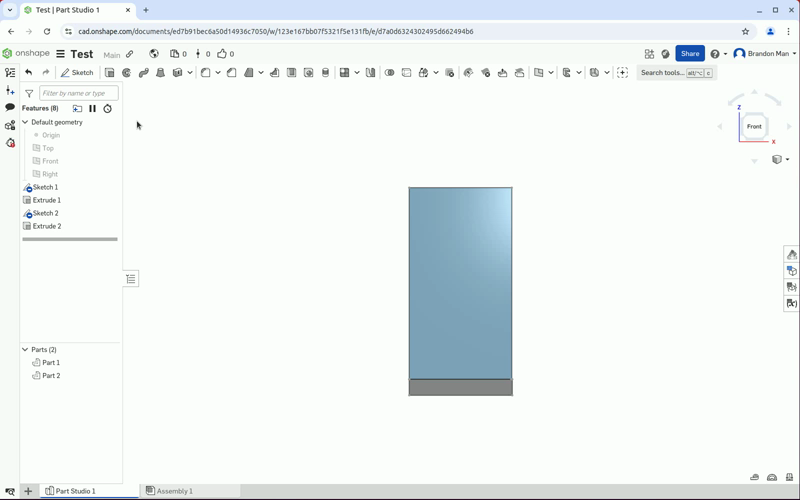
key(left, 2)
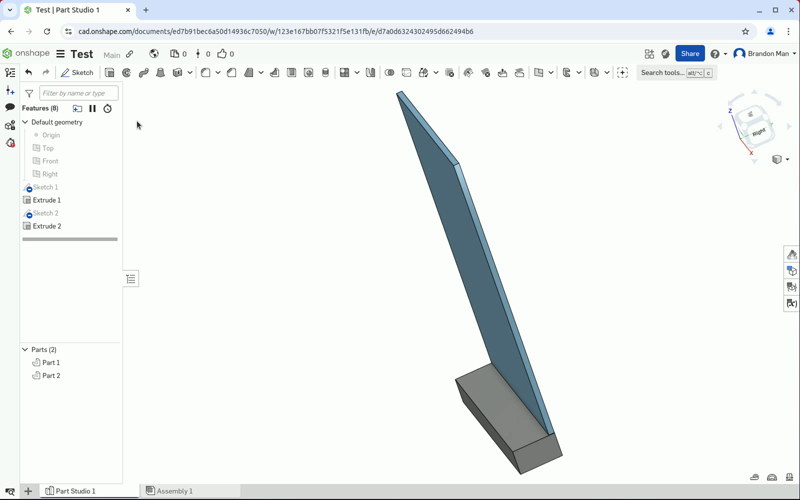
key(down, 2)
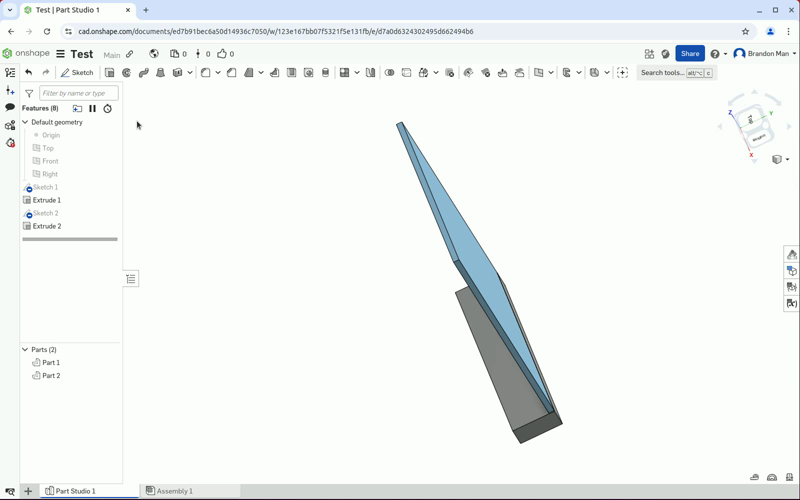
key(up, 2)
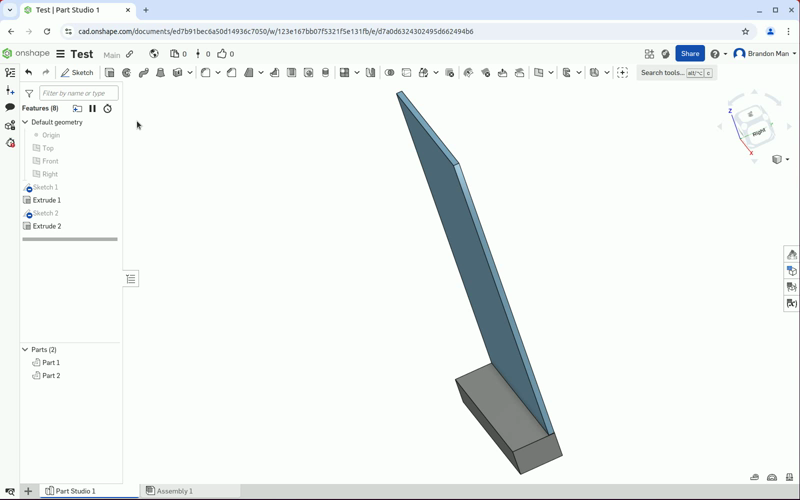
key(right, 2)
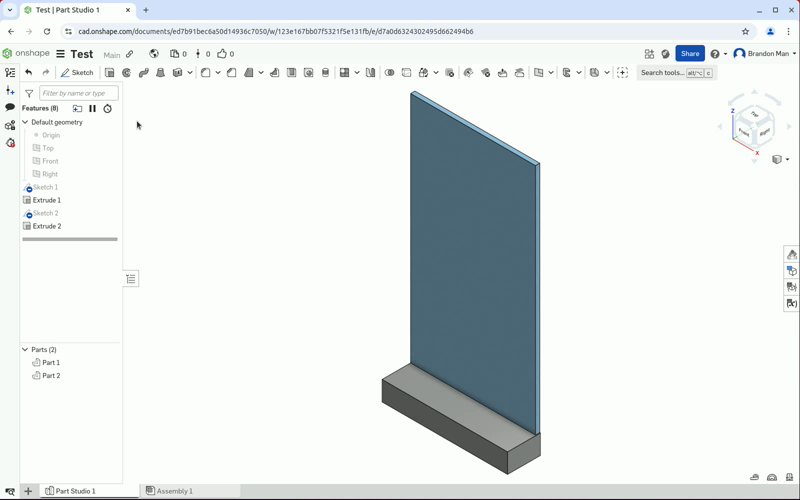
mouse_move(73, 189)
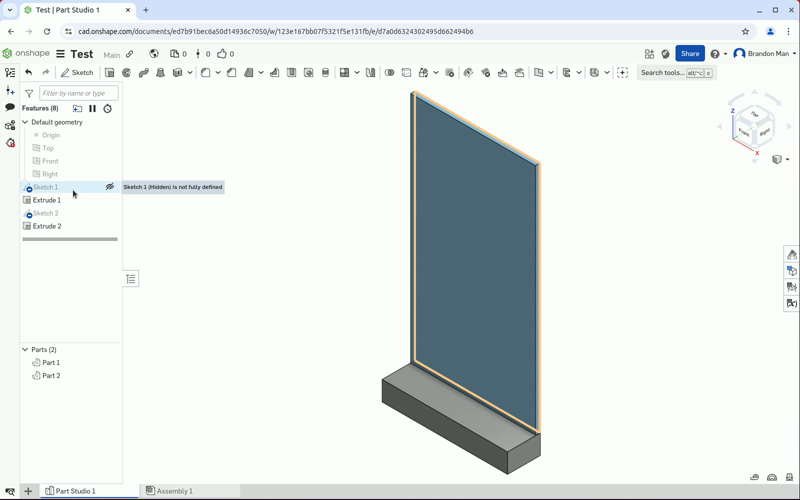
click(73, 189)